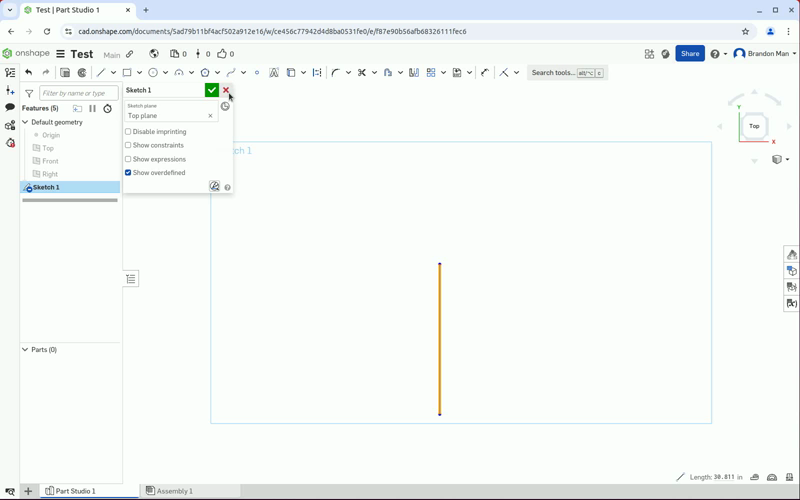
key(shift+h)
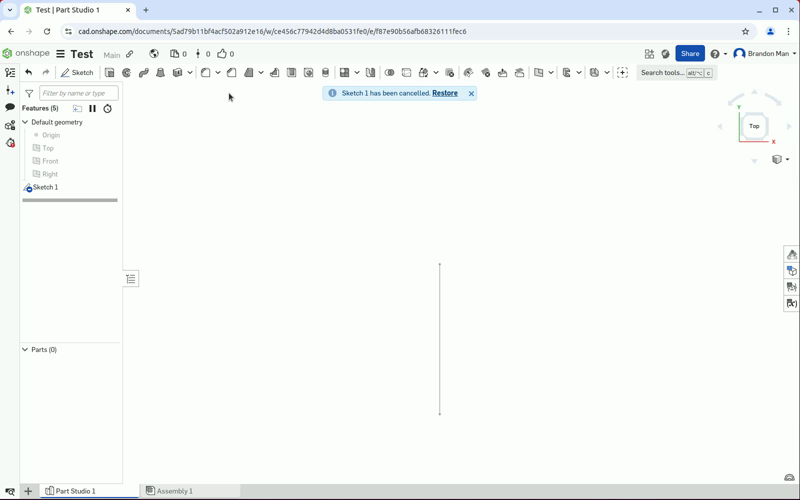
mouse_move(73, 352)
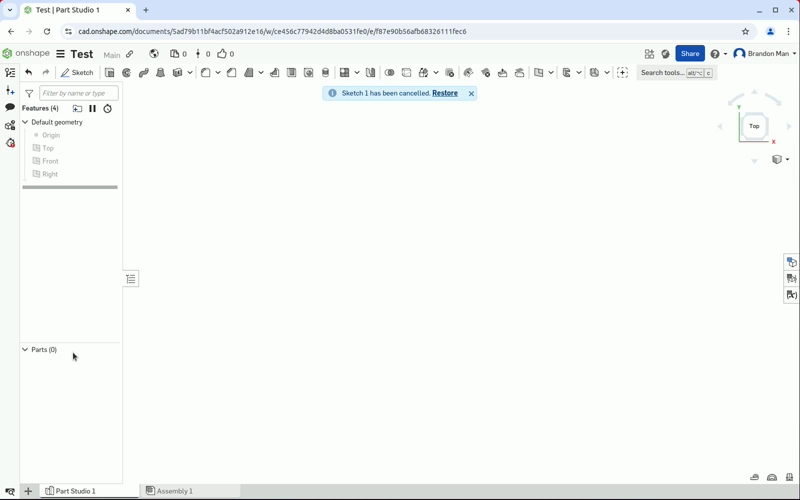
key(y)
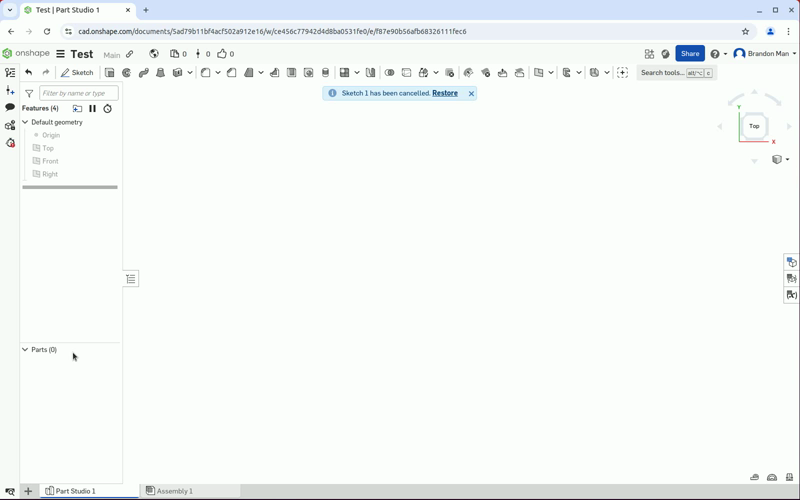
key(shift+p)
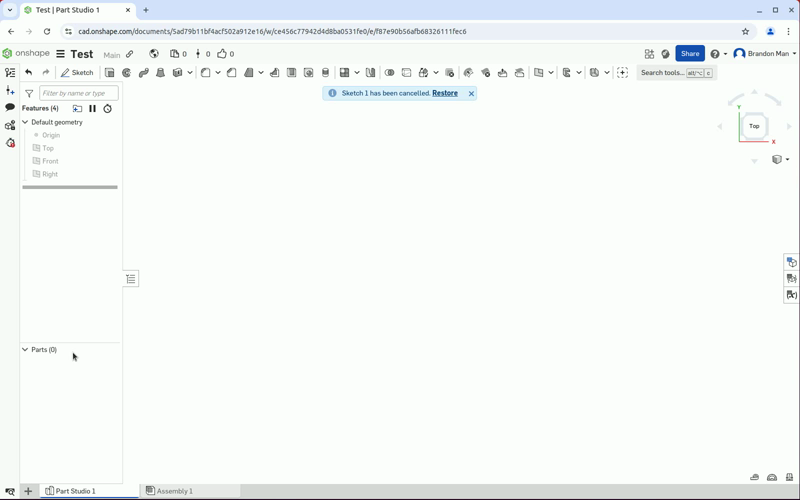
key(space)
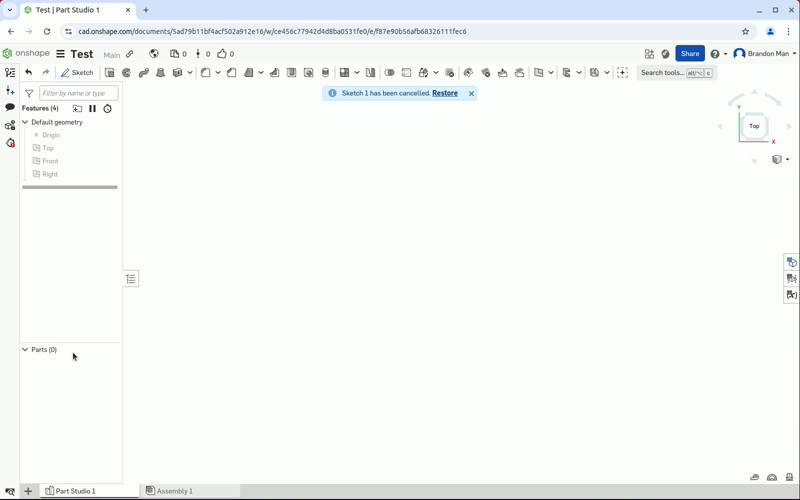
key_down(shift)
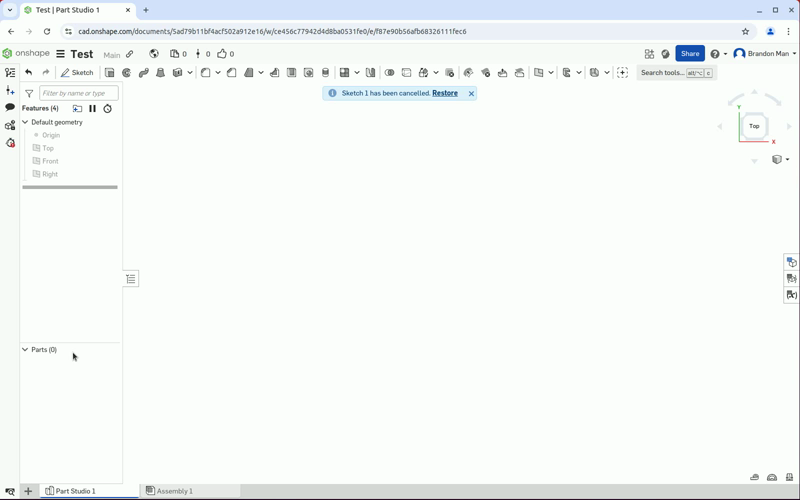
key(up)
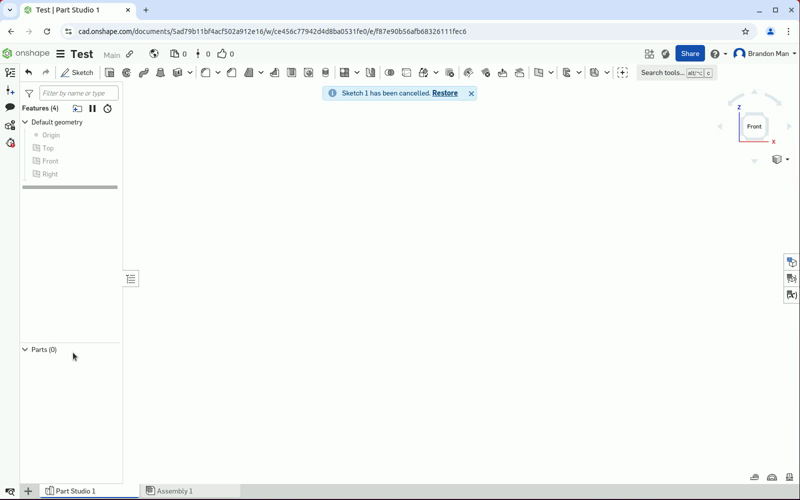
key_up(shift)
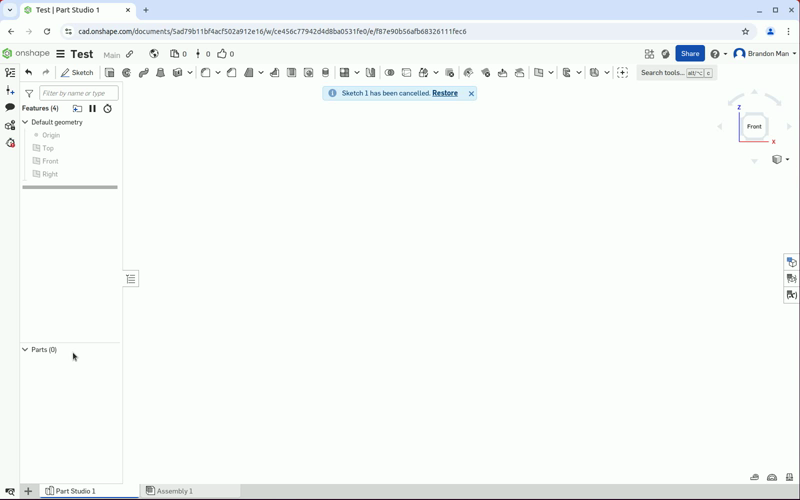
mouse_move(73, 352)
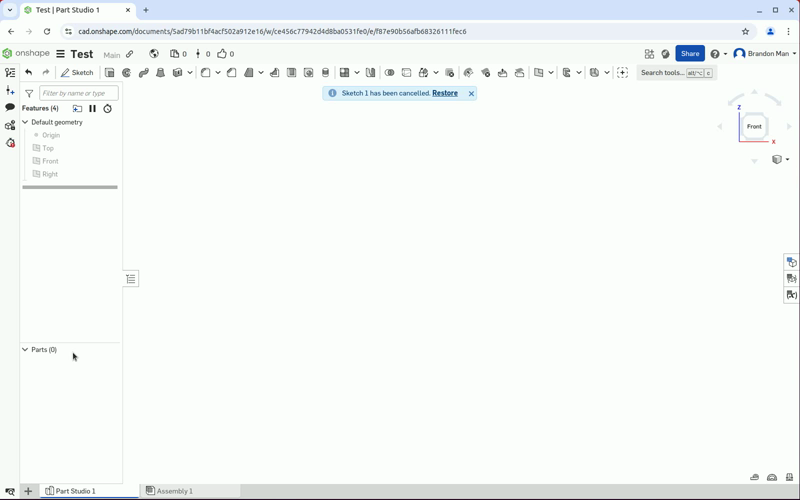
key(shift+y)
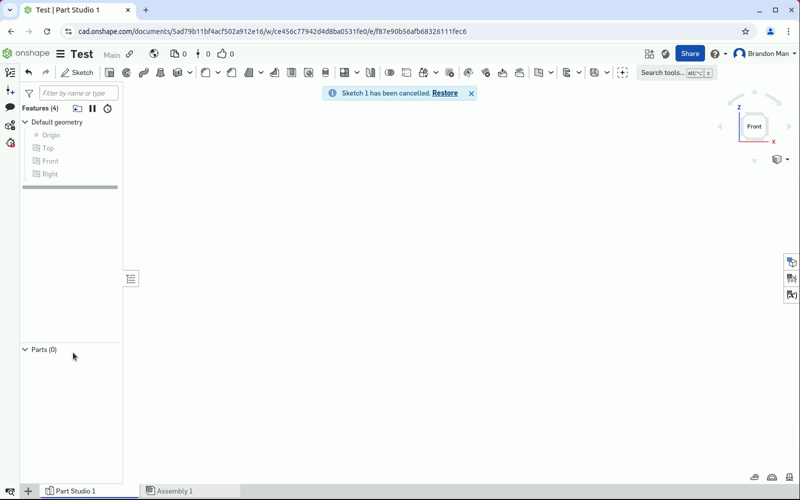
key(shift+s)
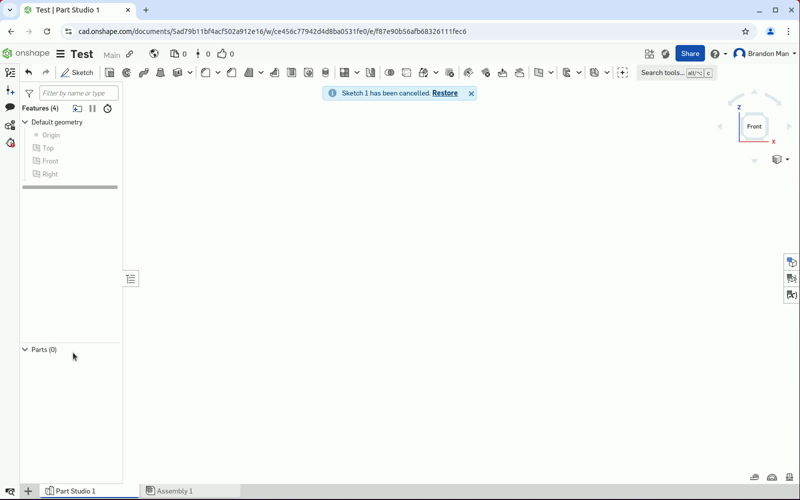
mouse_move(73, 163)
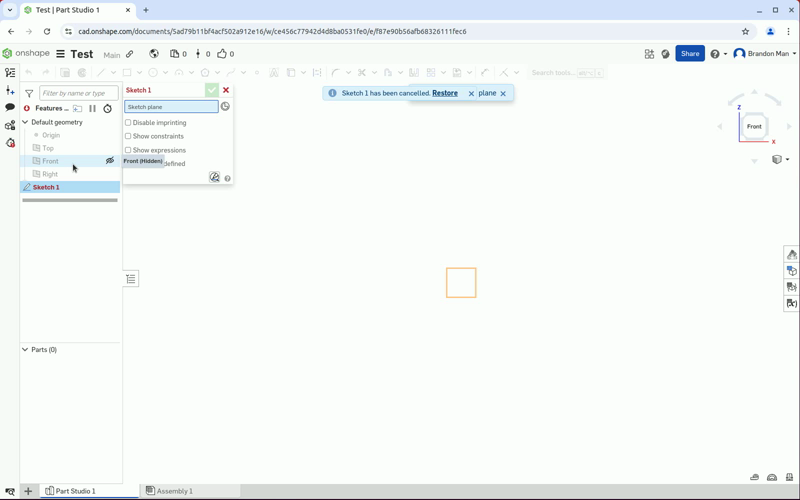
click(73, 163)
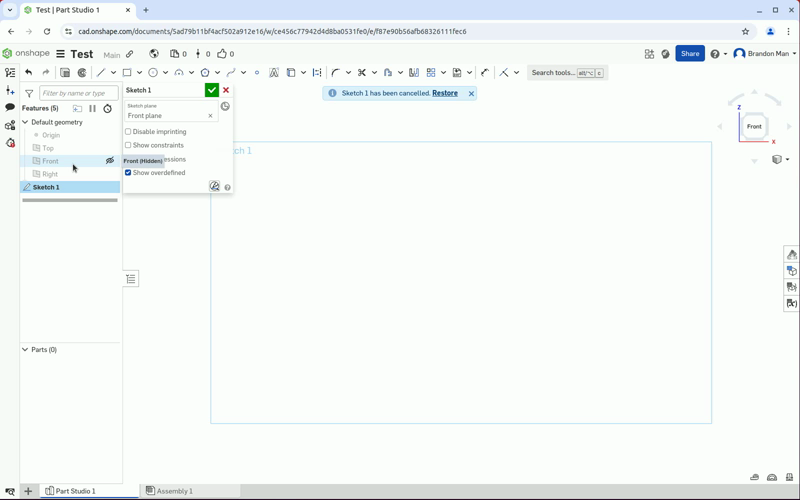
mouse_move(73, 352)
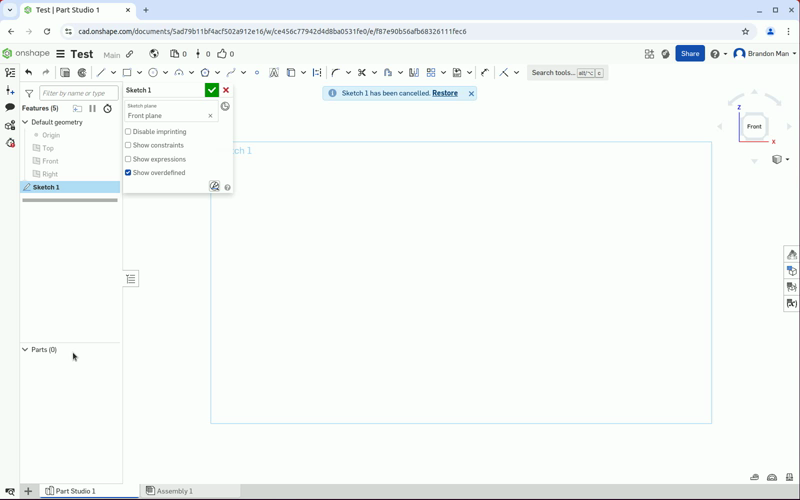
key(y)
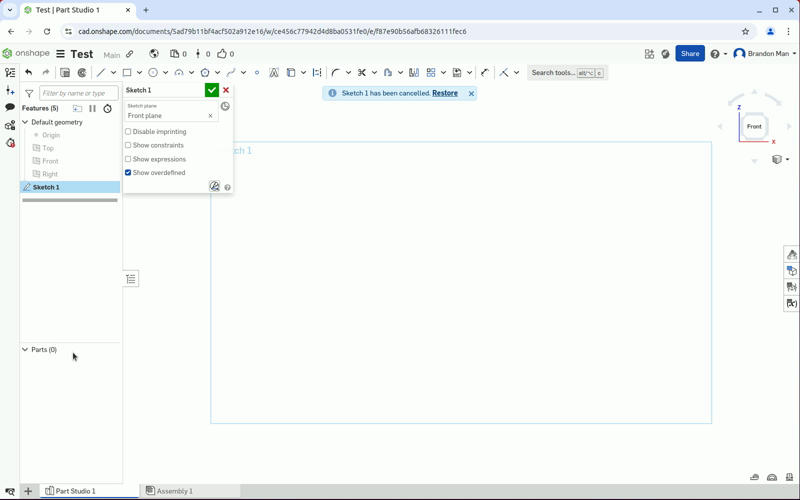
key(l)
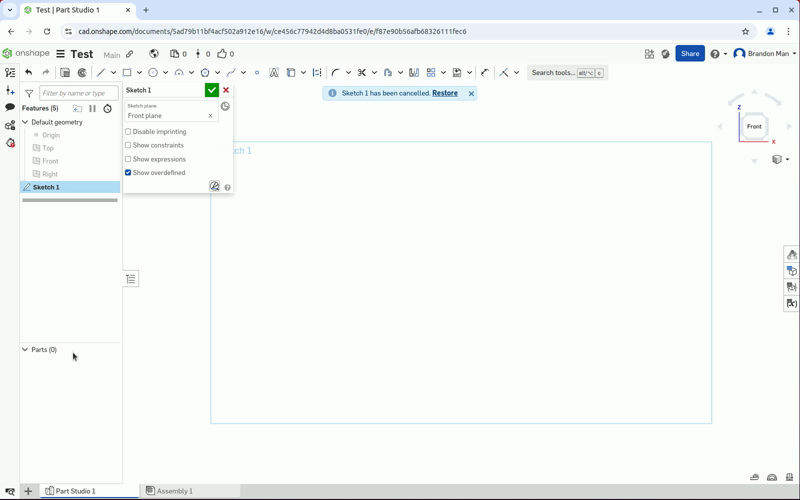
key_down(shift)
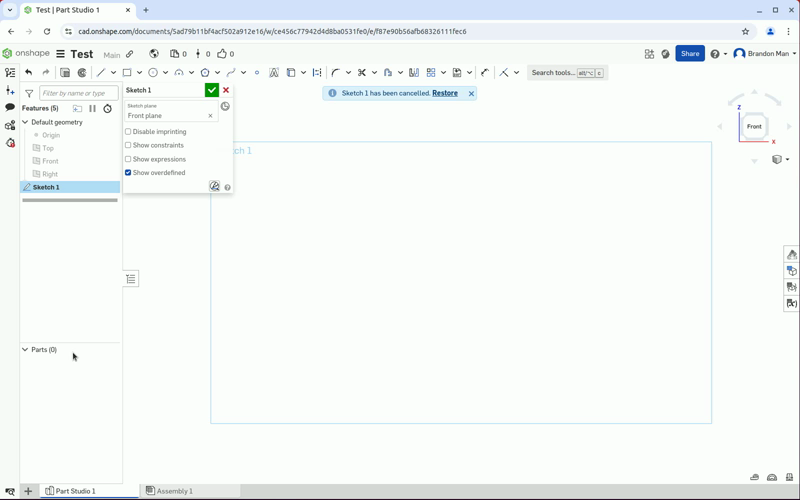
mouse_move(447, 280)
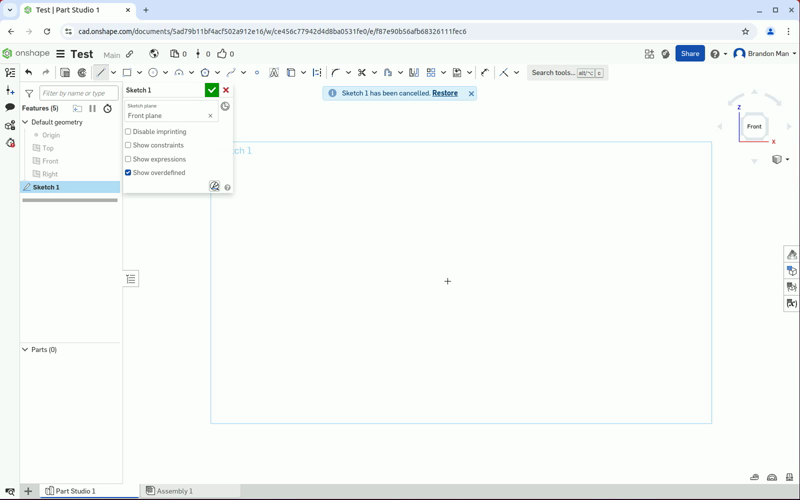
click(447, 280)
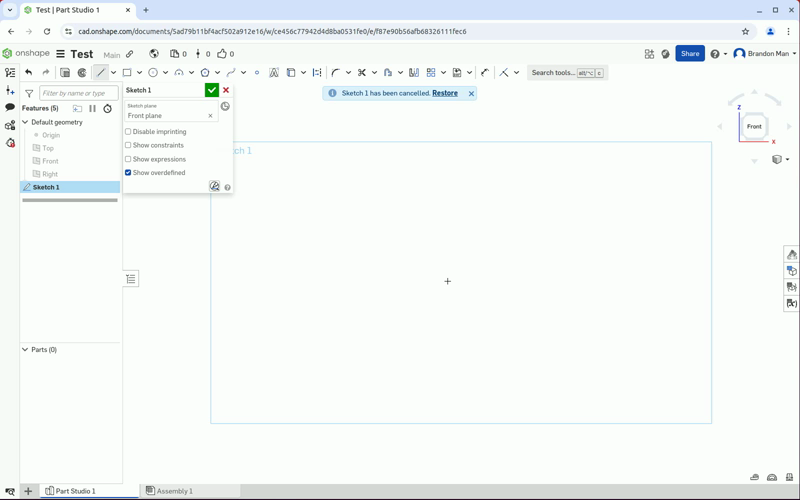
key_up(shift)
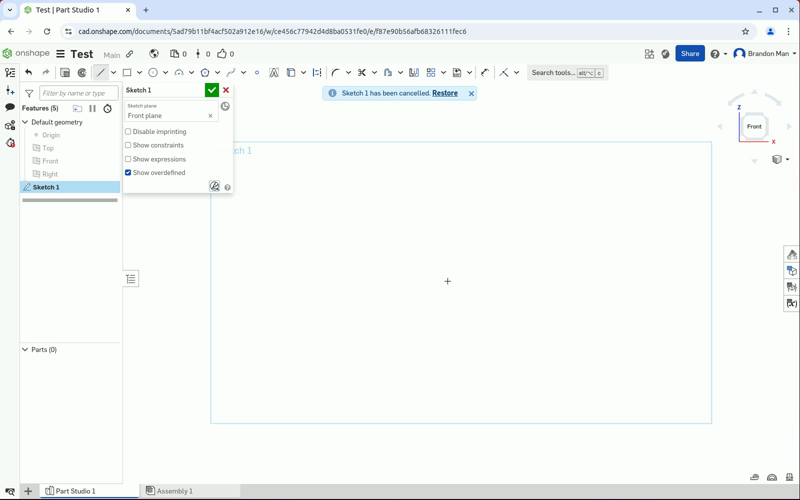
key_down(shift)
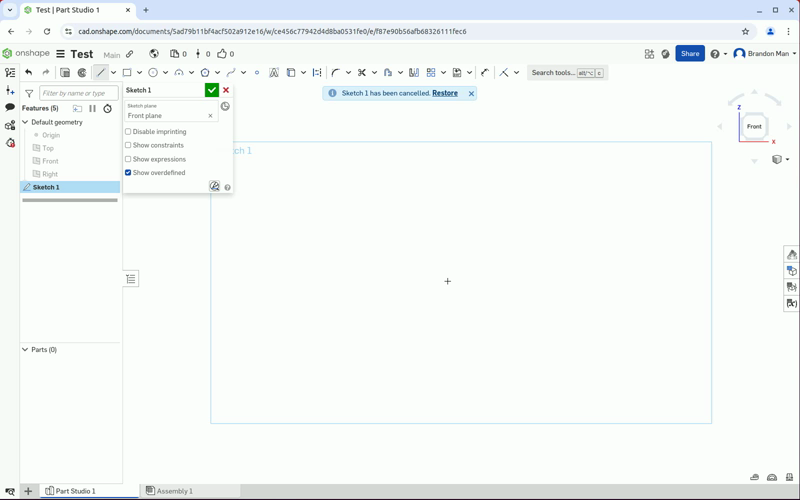
mouse_move(477, 280)
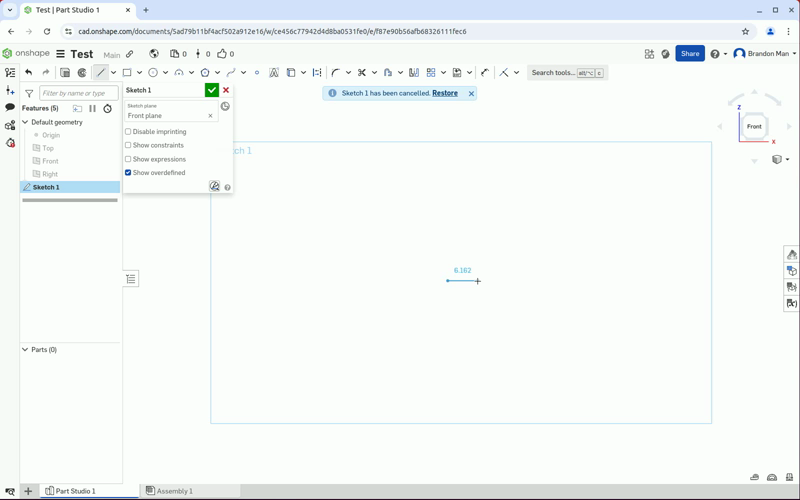
mouse_move(461, 282)
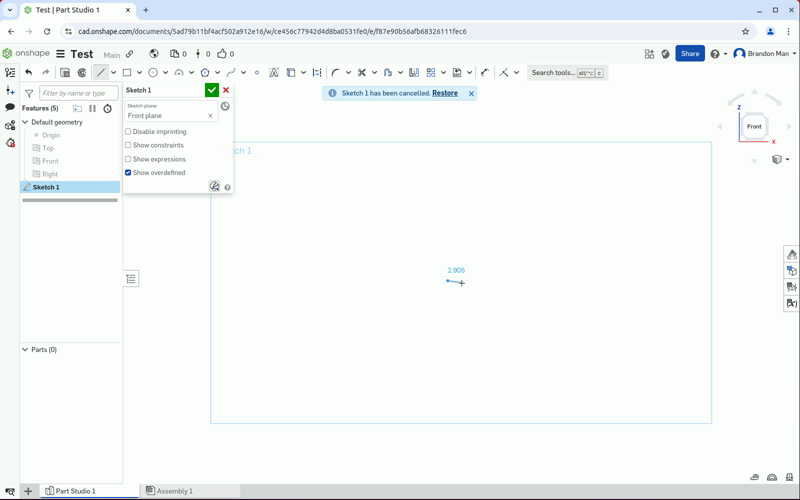
click(461, 282)
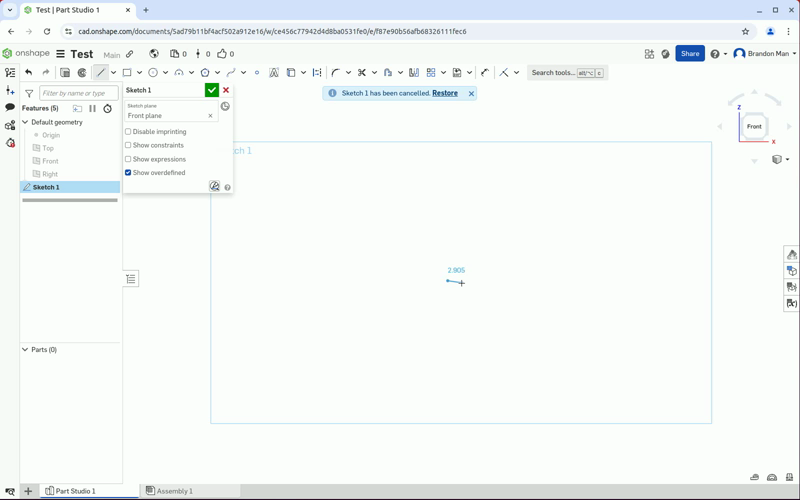
key_up(shift)
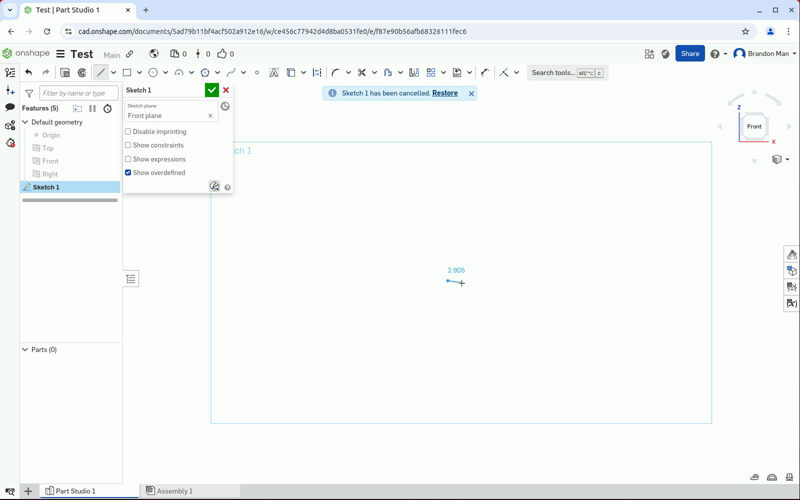
key_down(shift)
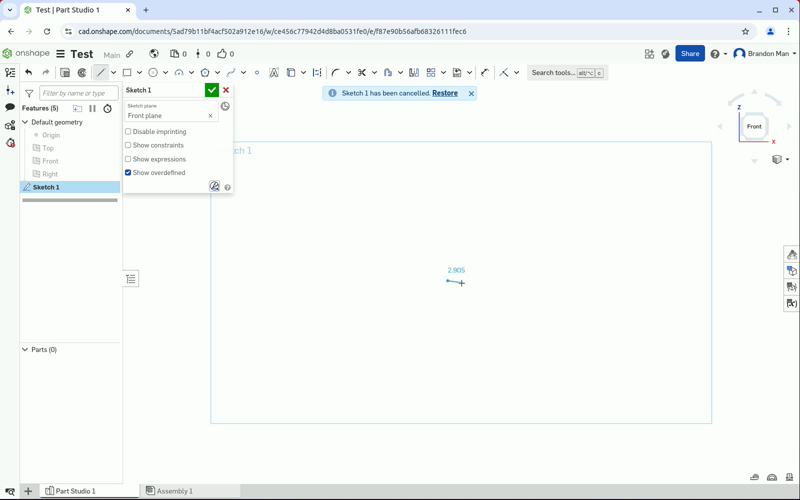
mouse_move(491, 282)
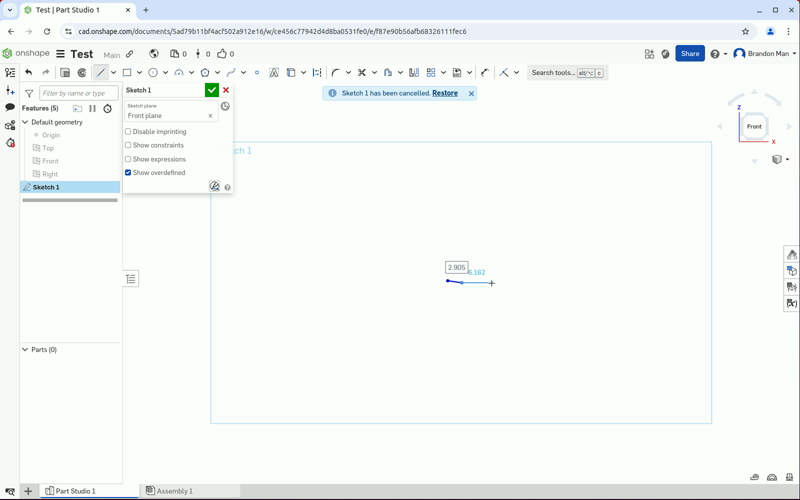
mouse_move(461, 269)
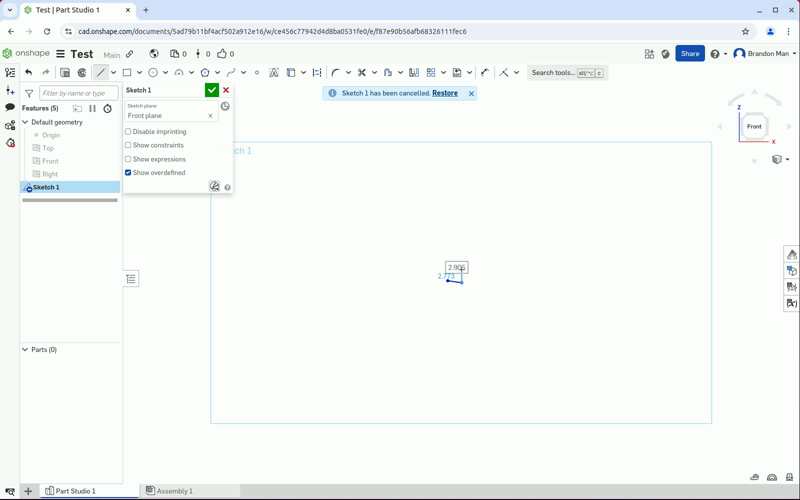
click(461, 269)
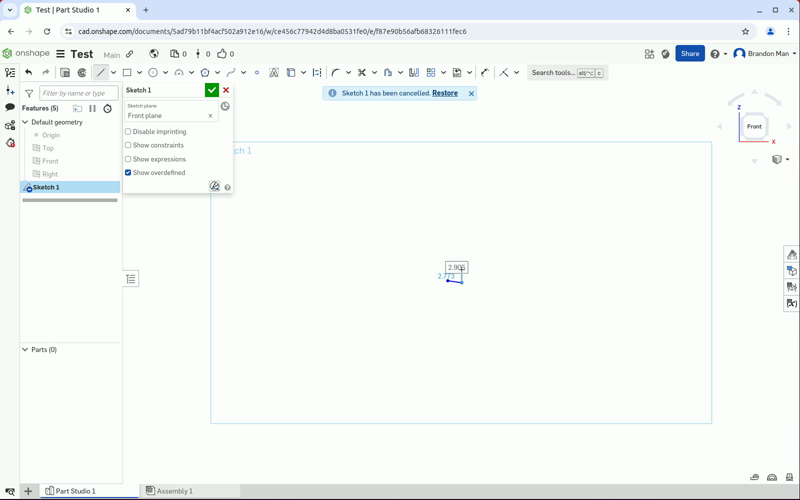
key_up(shift)
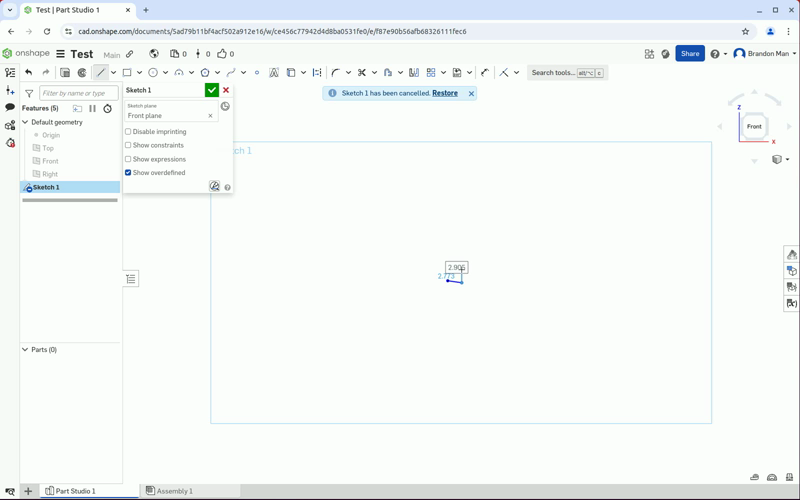
key_down(shift)
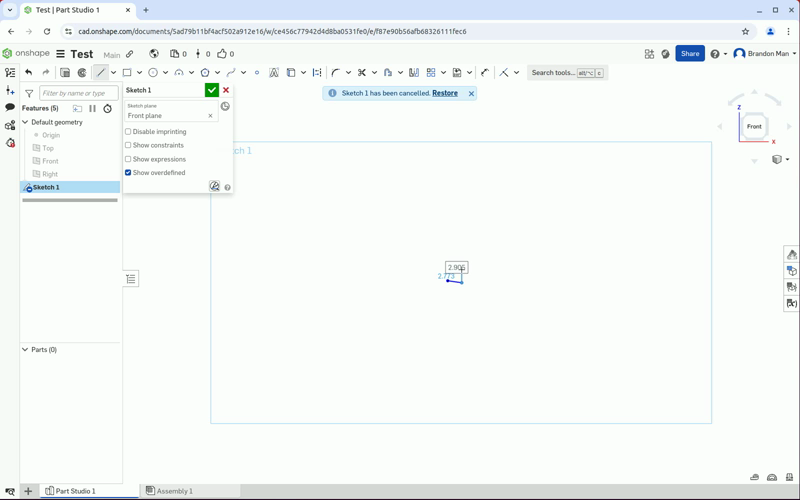
mouse_move(491, 269)
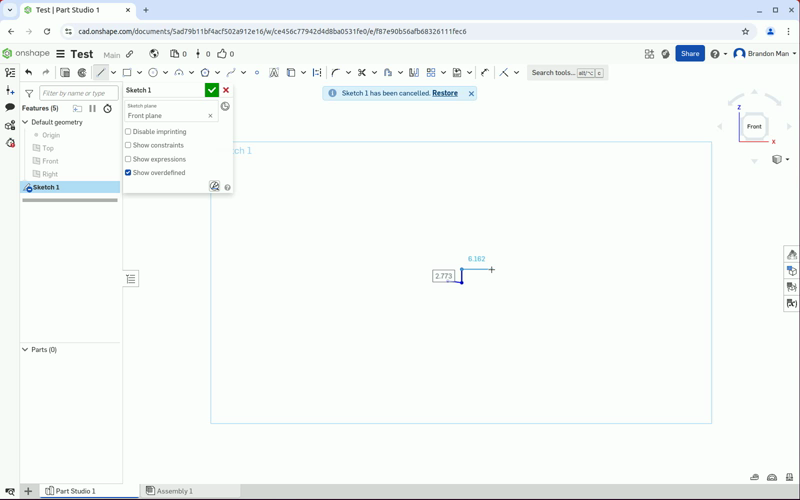
mouse_move(447, 273)
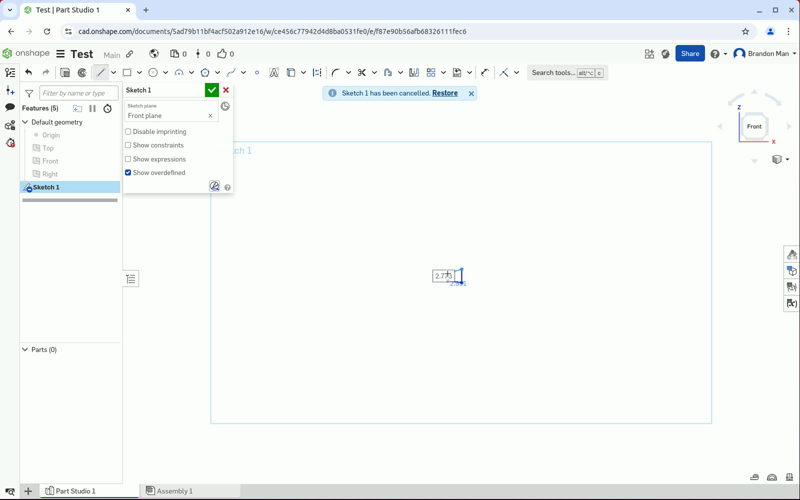
click(447, 273)
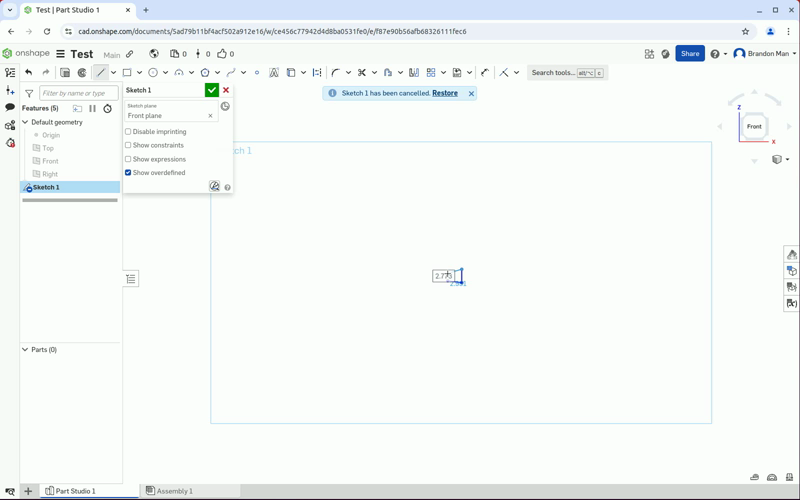
key_up(shift)
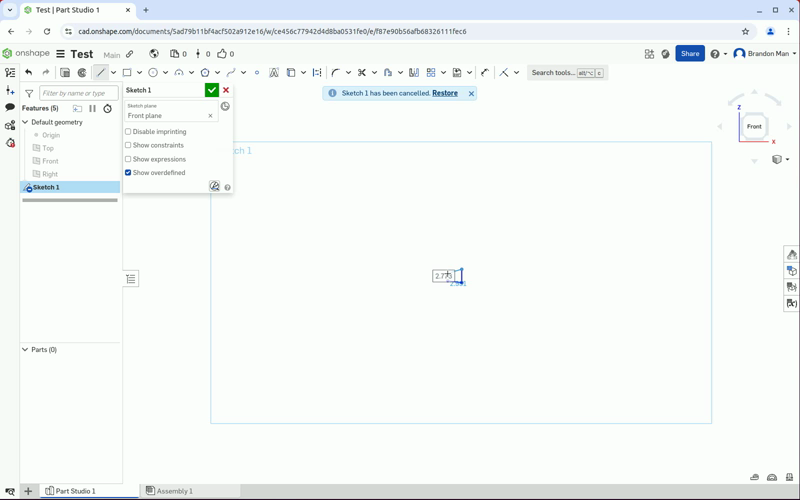
mouse_move(477, 273)
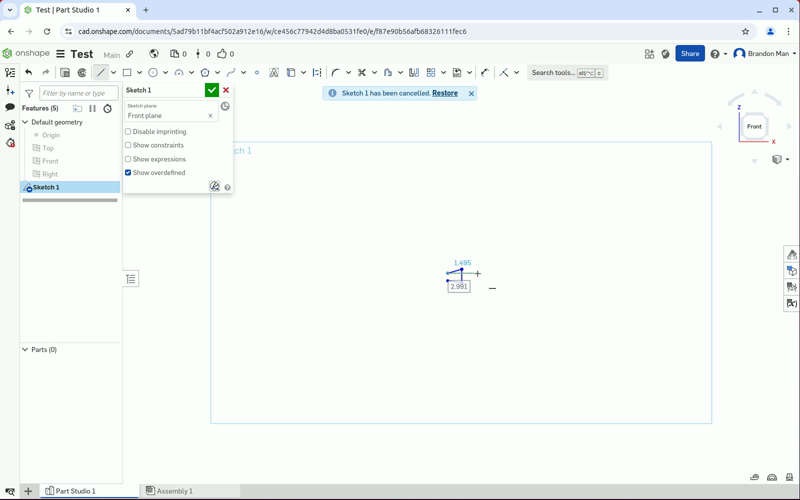
key_down(shift)
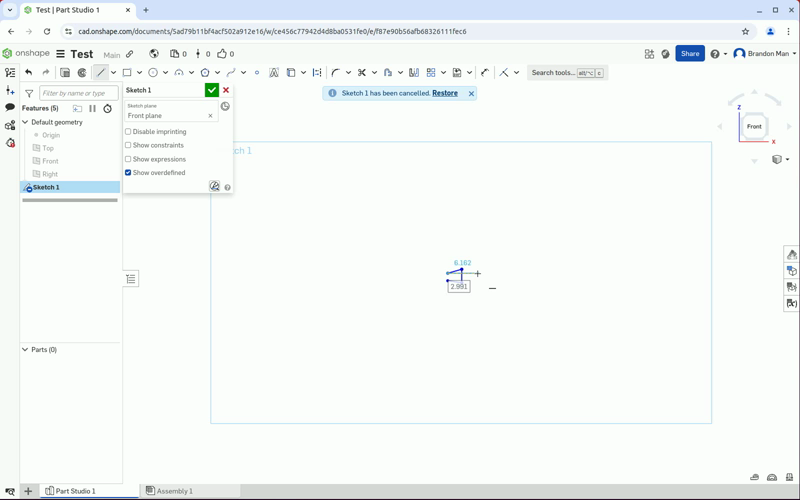
mouse_move(447, 280)
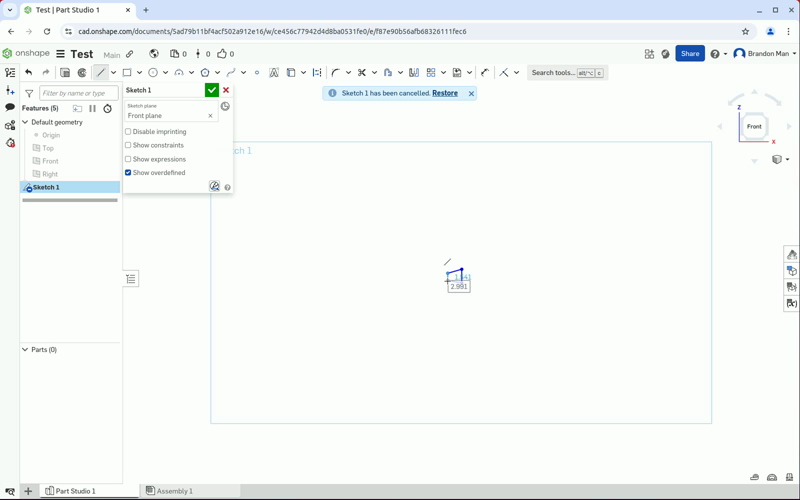
scroll(6)
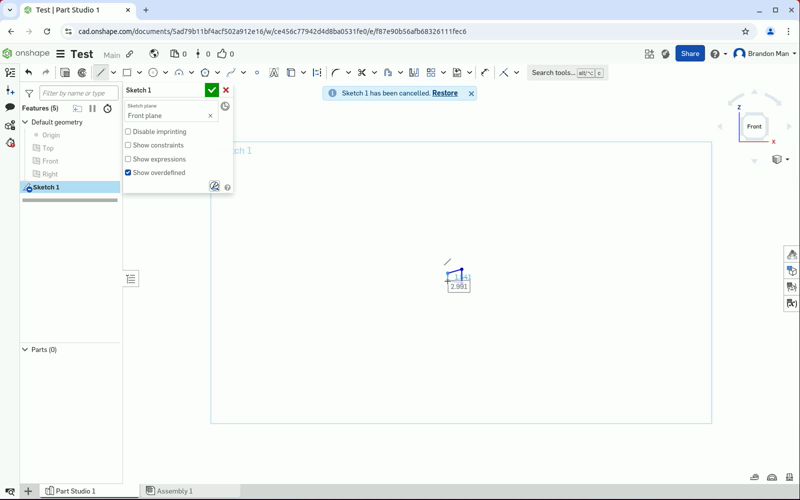
scroll(6)
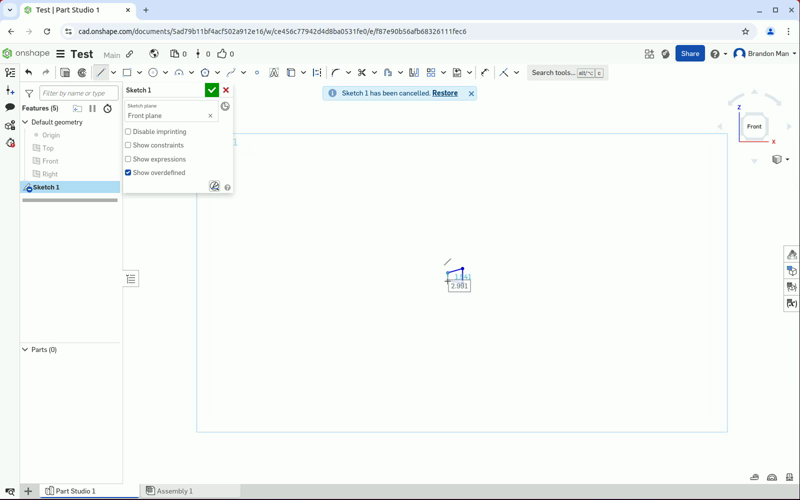
scroll(6)
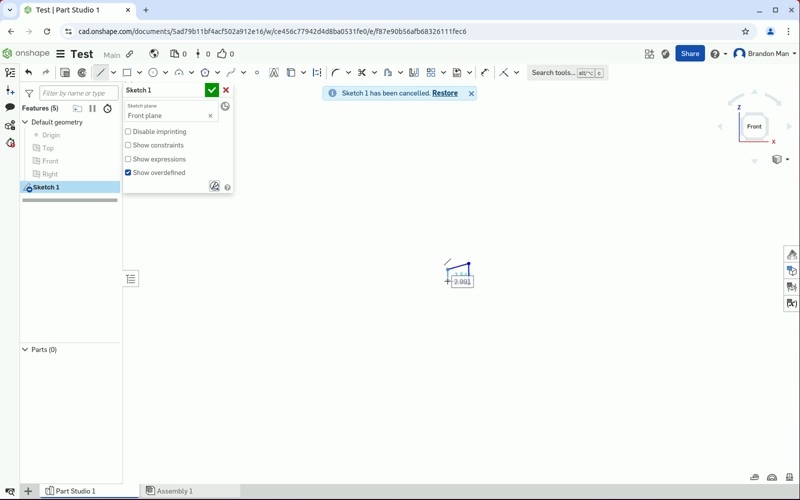
scroll(6)
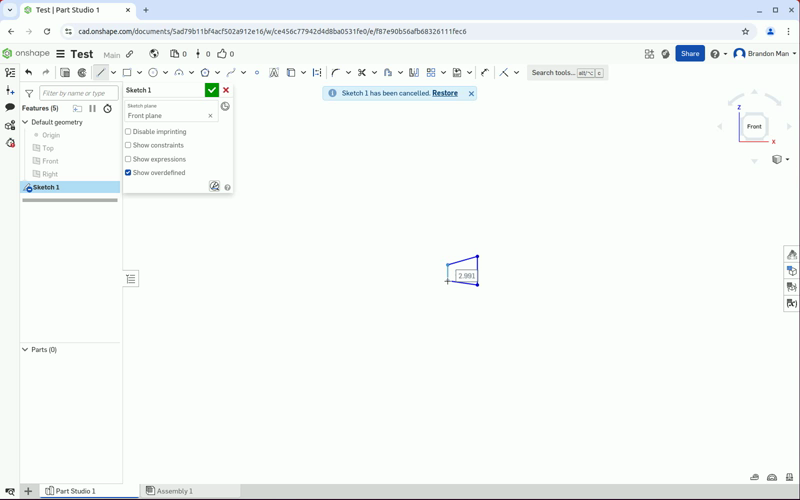
scroll(6)
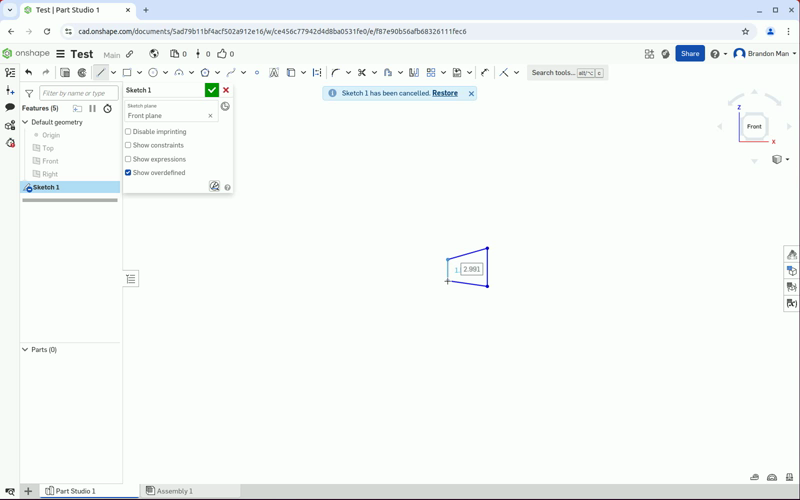
scroll(6)
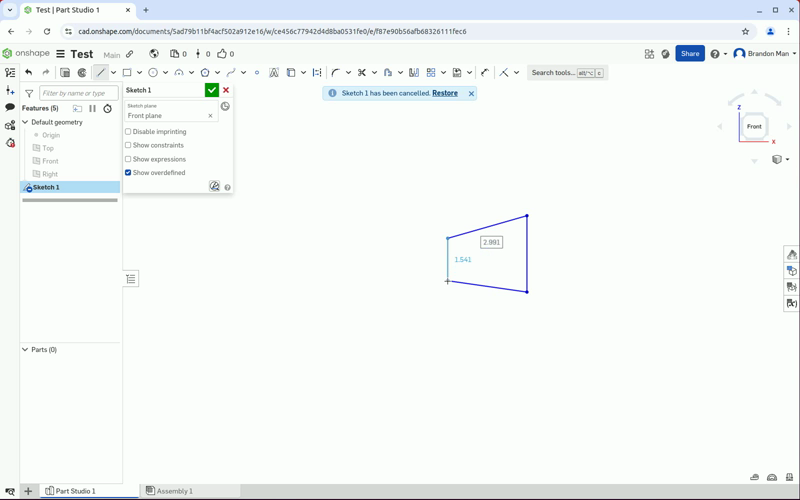
scroll(6)
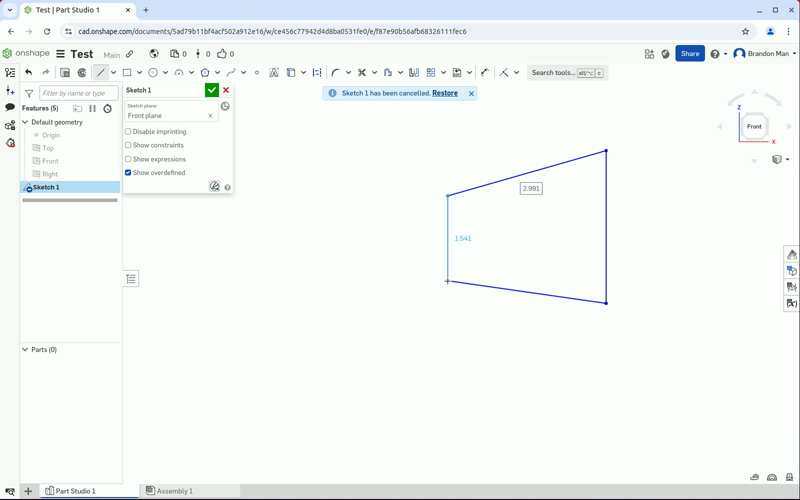
key_up(shift)
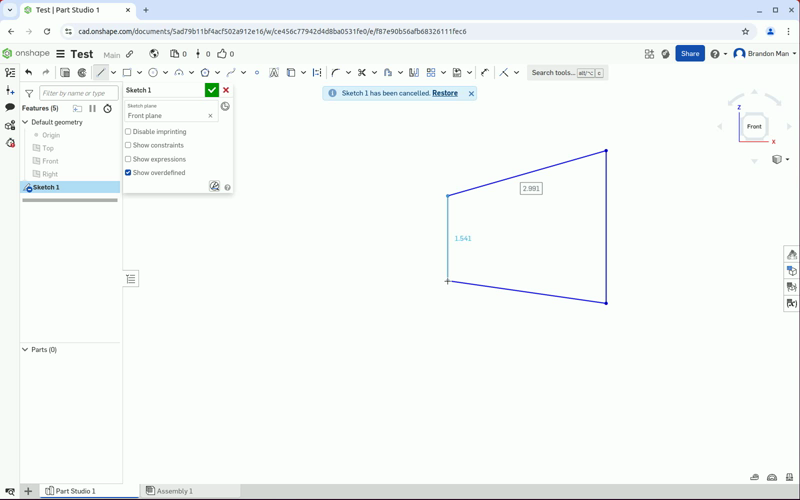
click(447, 280)
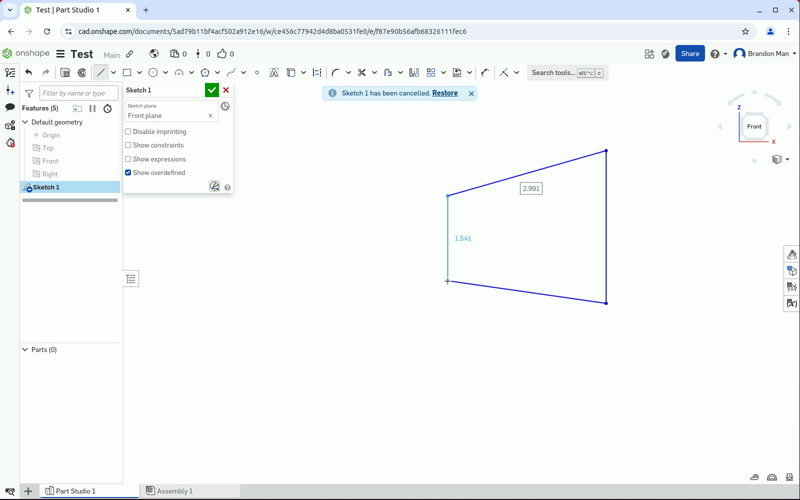
scroll(-6)
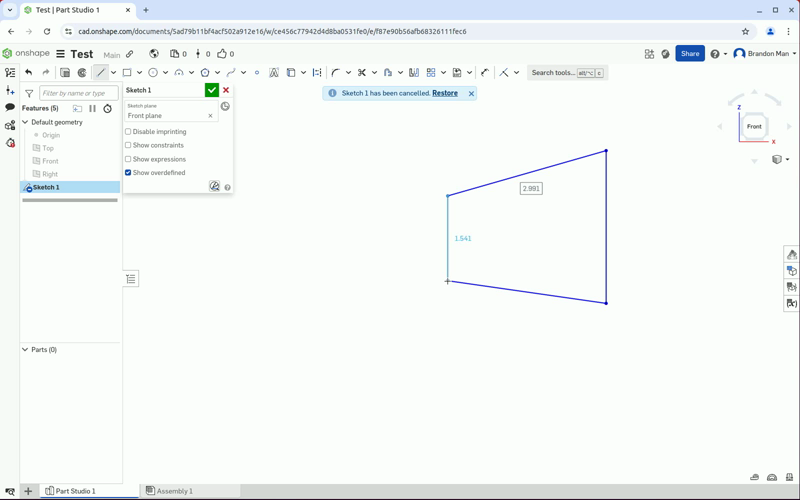
scroll(-6)
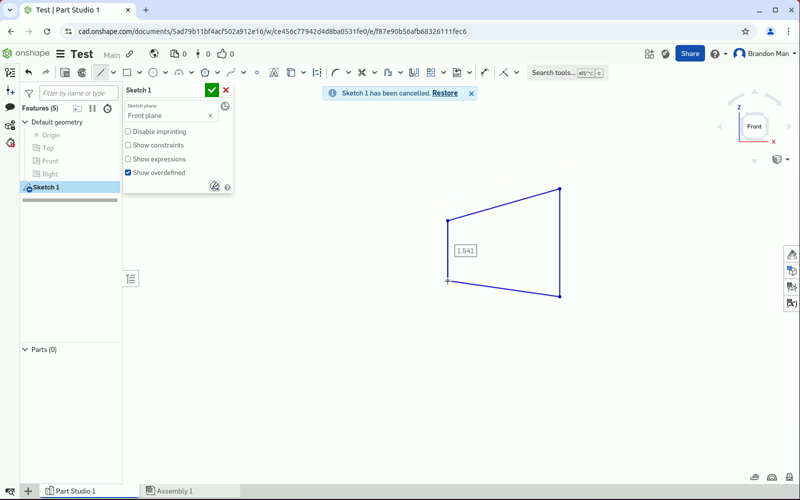
scroll(-6)
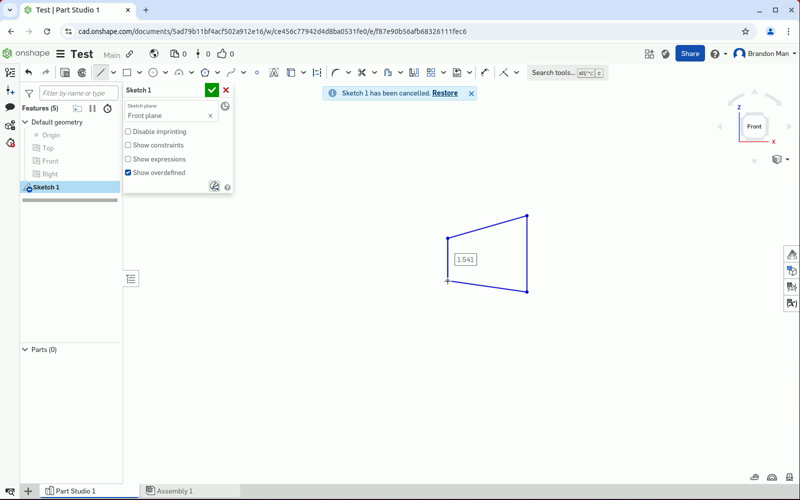
scroll(-6)
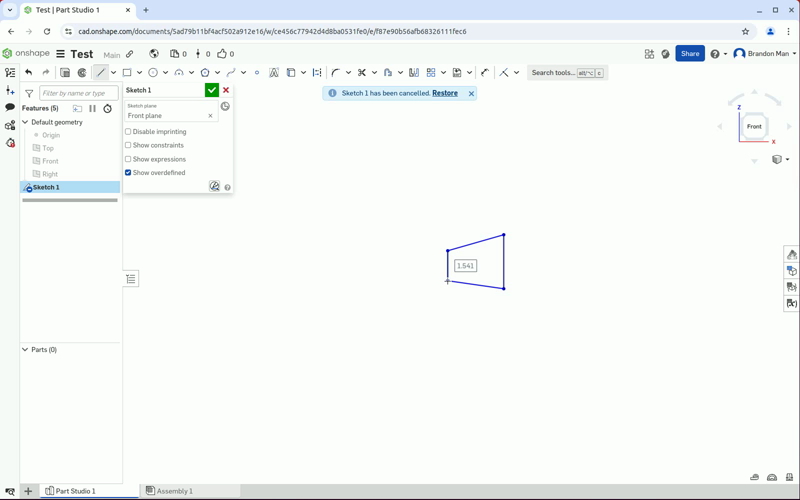
scroll(-6)
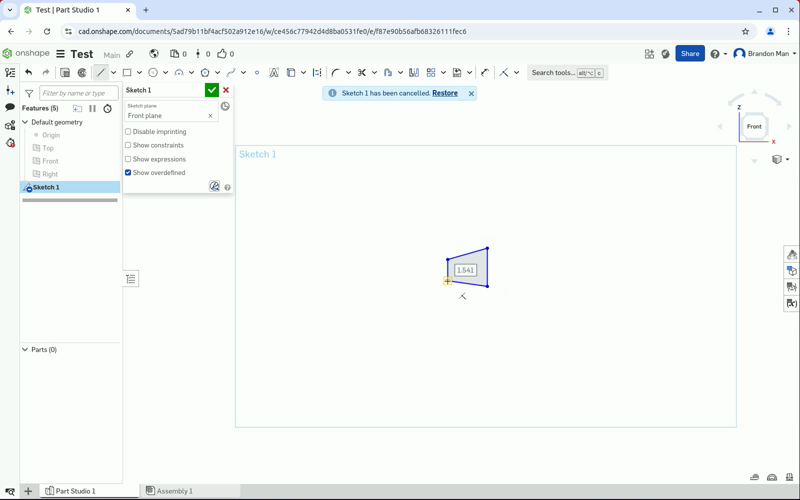
scroll(-6)
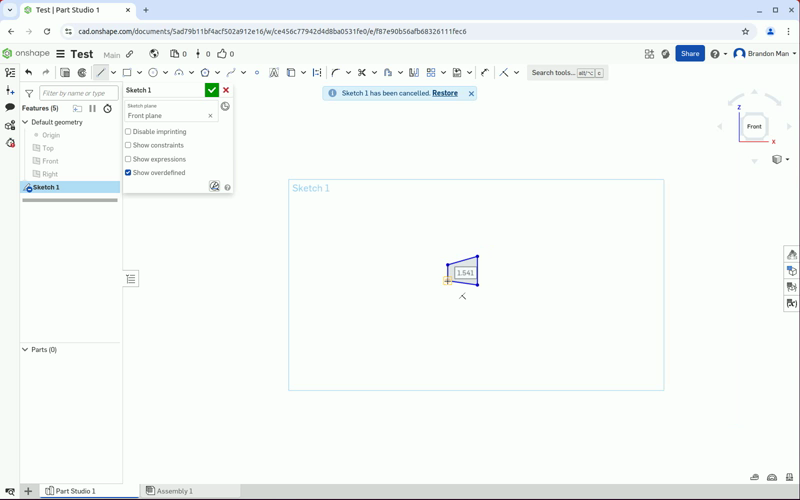
scroll(-6)
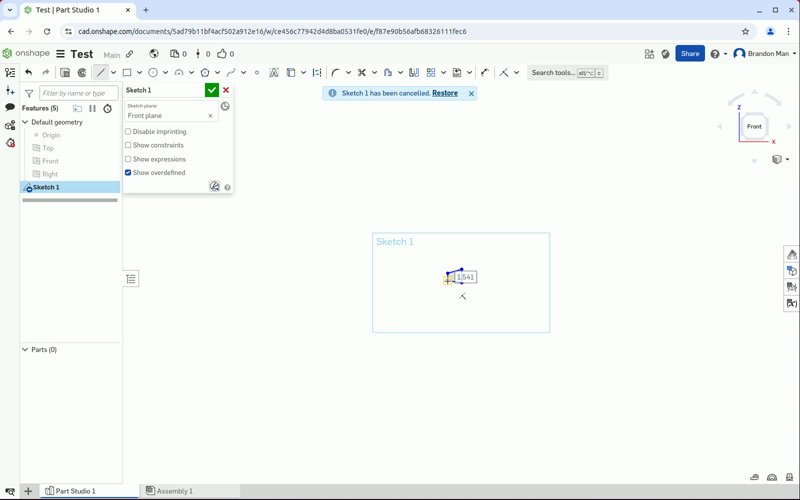
key(esc)
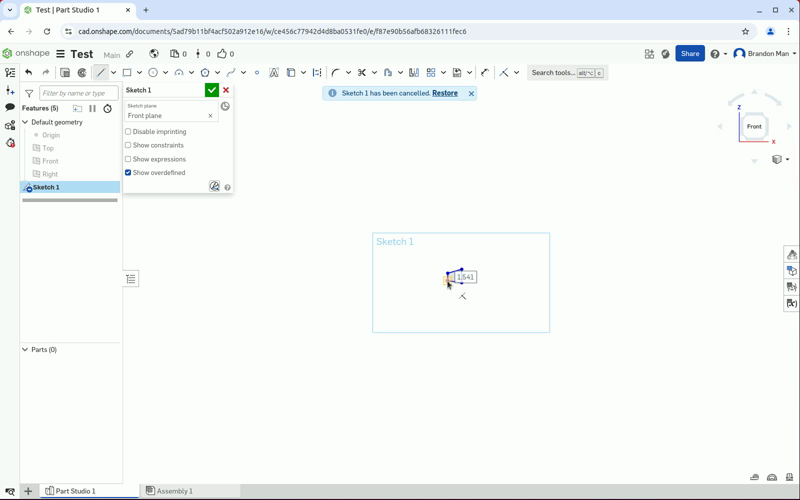
mouse_move(458, 280)
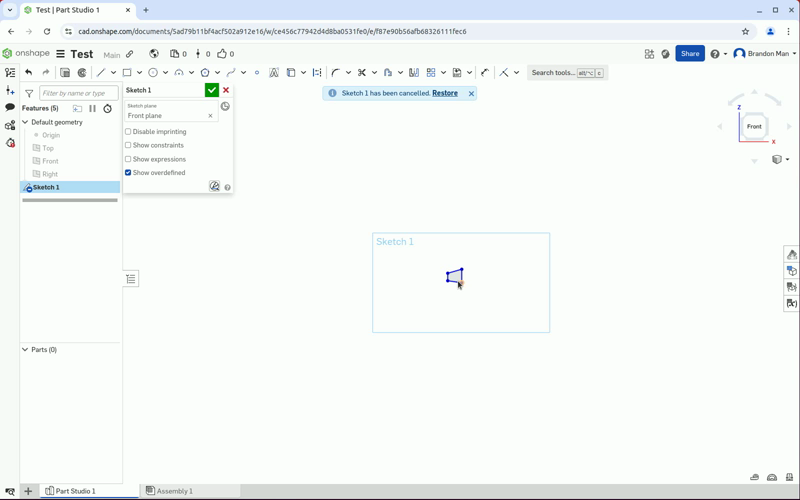
scroll(6)
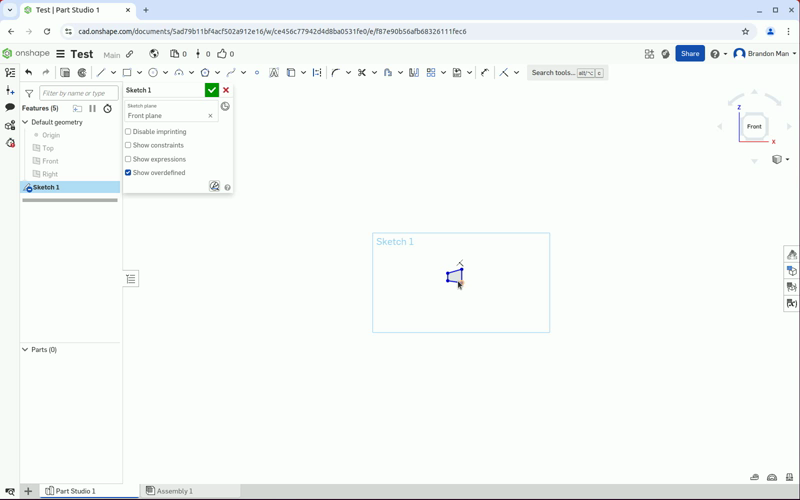
scroll(6)
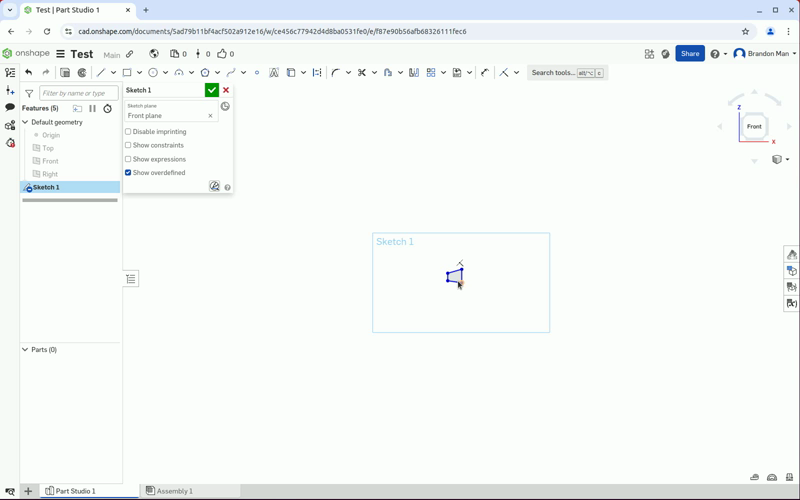
scroll(6)
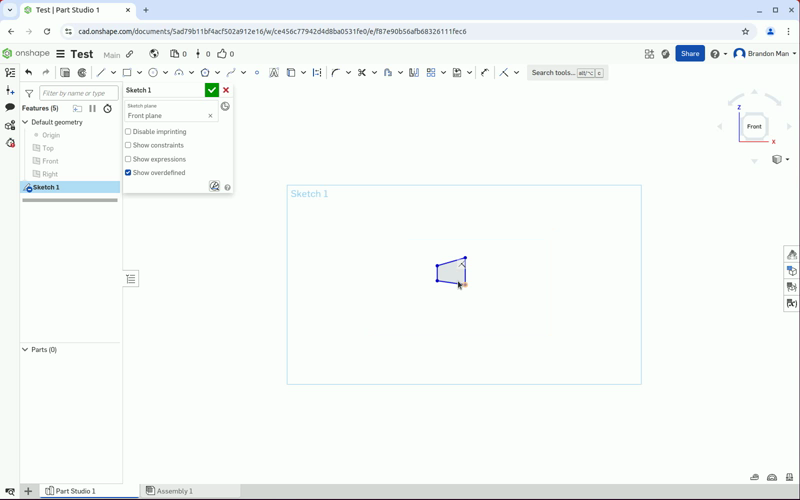
scroll(6)
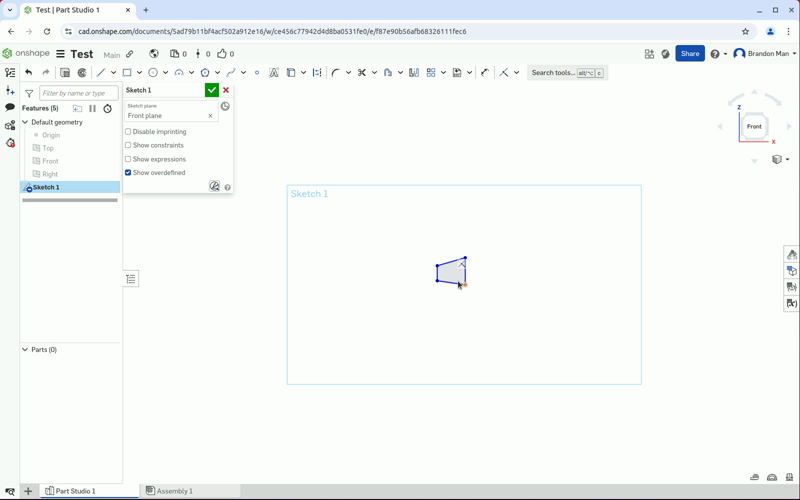
scroll(6)
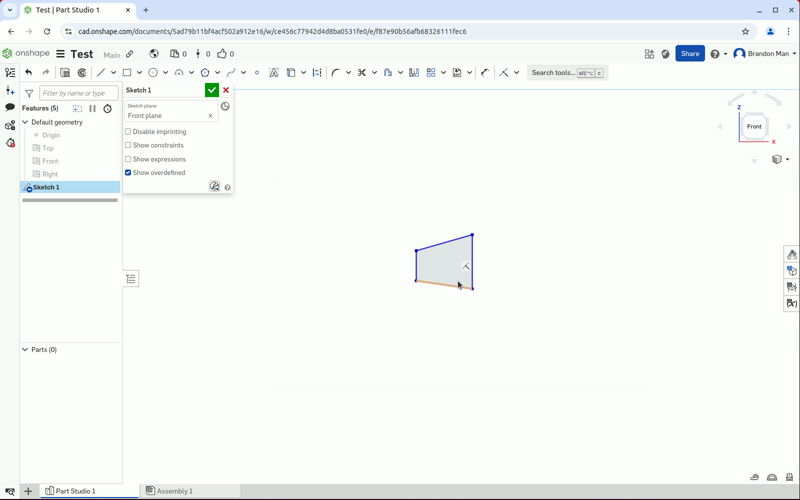
scroll(6)
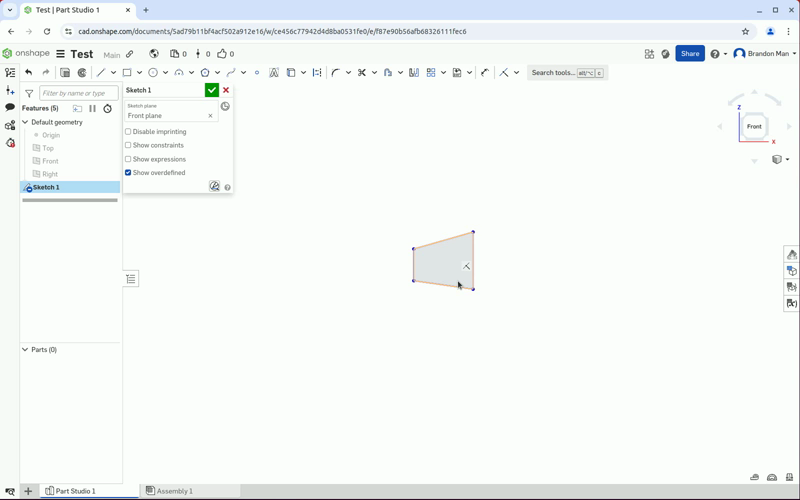
scroll(6)
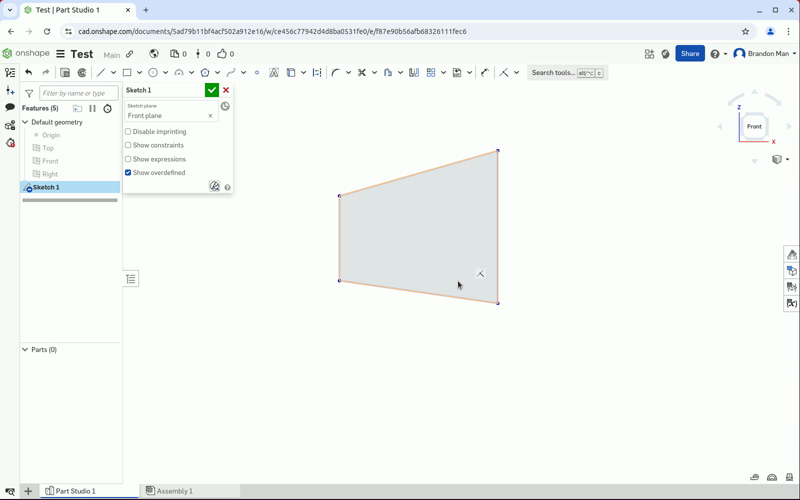
click(458, 280)
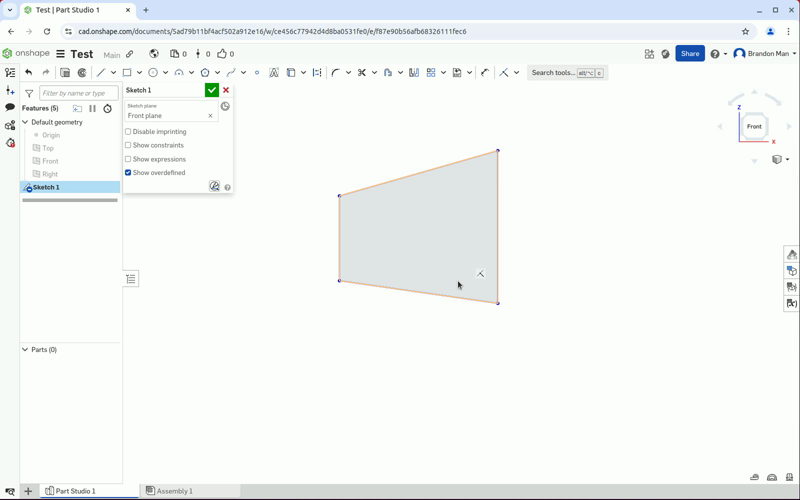
scroll(-6)
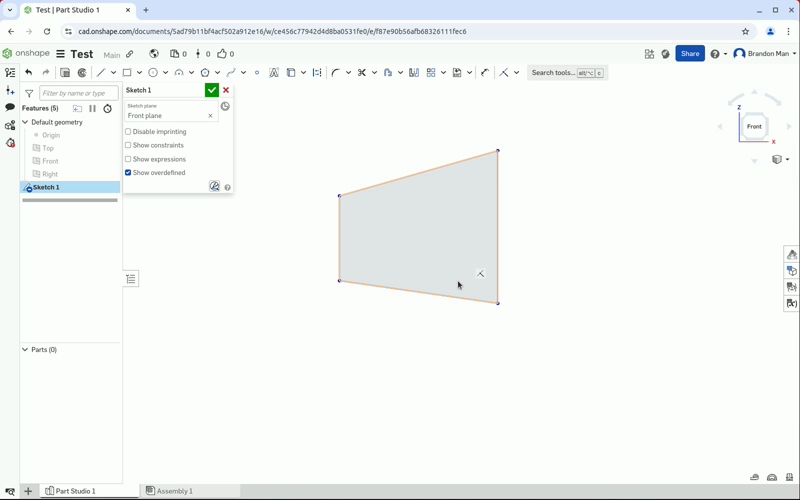
scroll(-6)
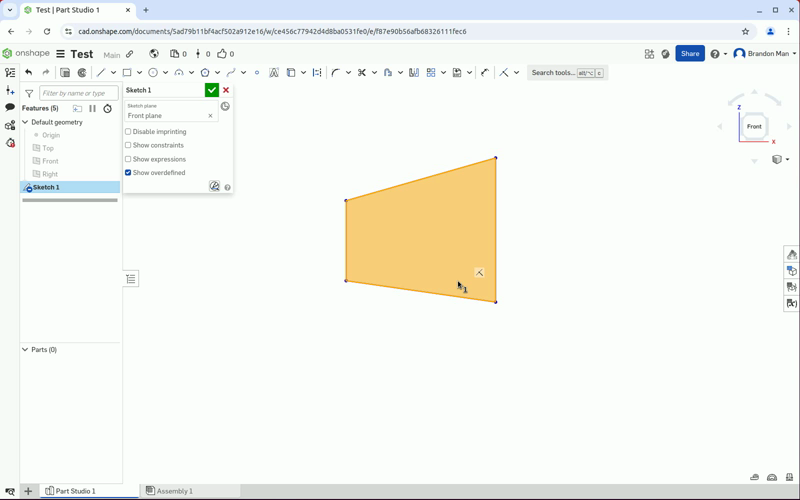
scroll(-6)
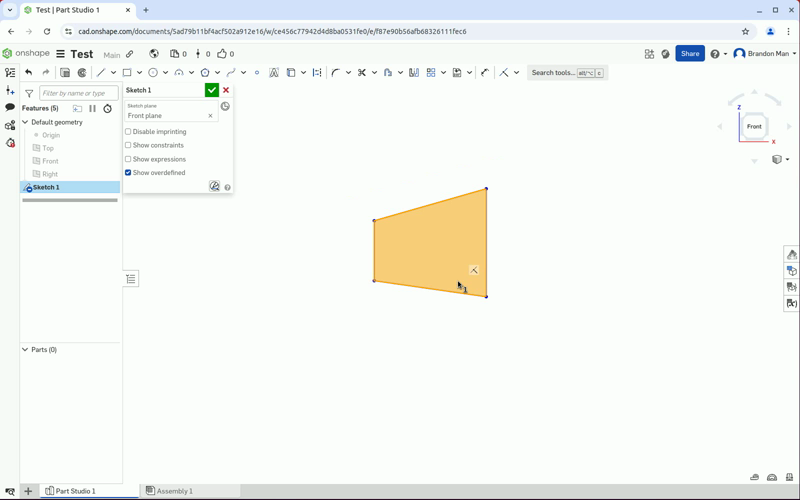
scroll(-6)
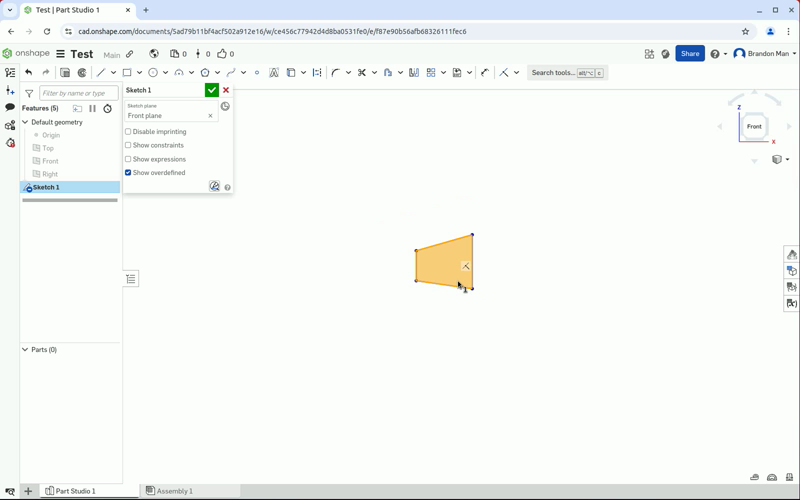
scroll(-6)
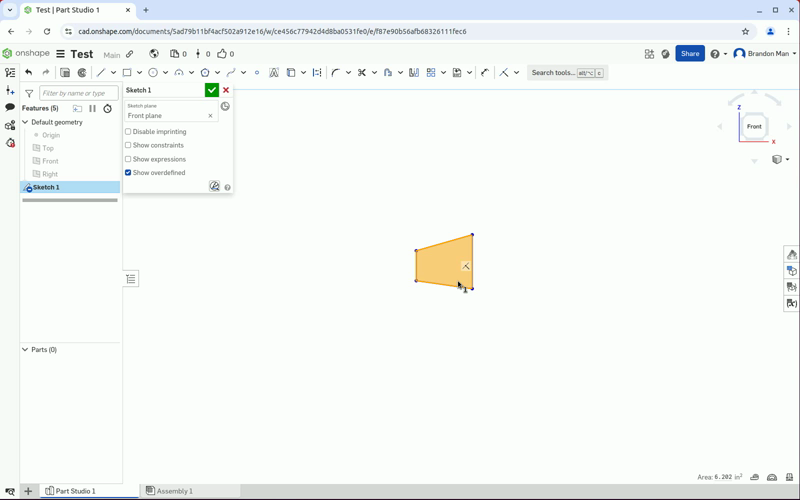
scroll(-6)
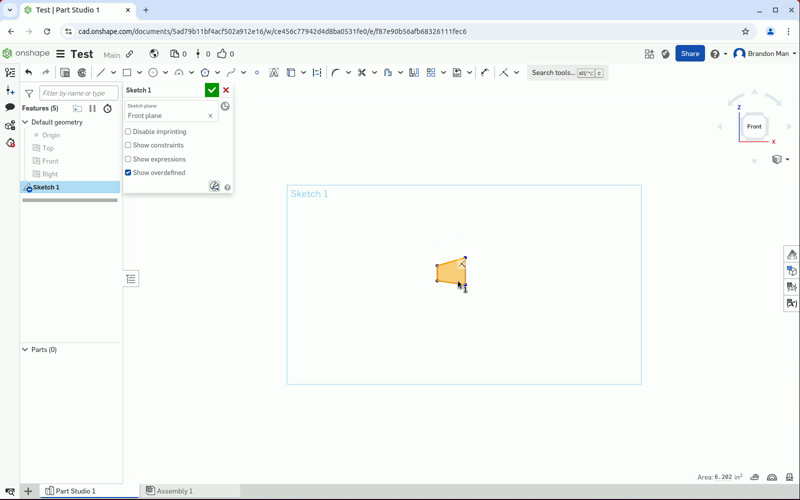
scroll(-6)
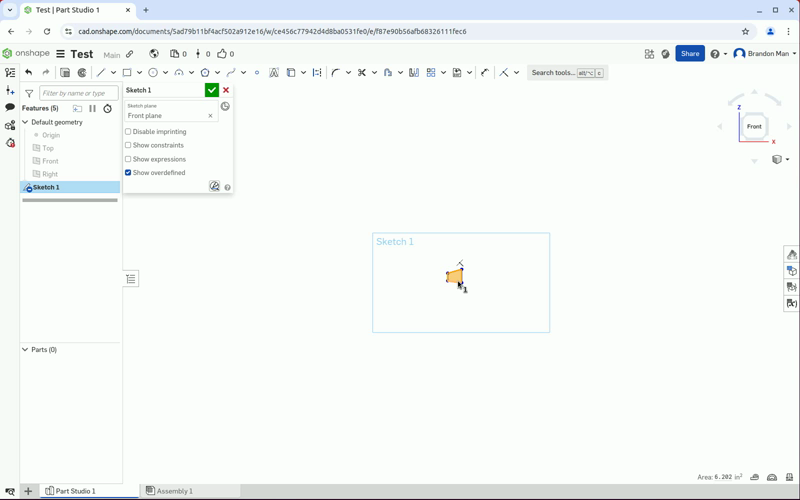
mouse_move(73, 352)
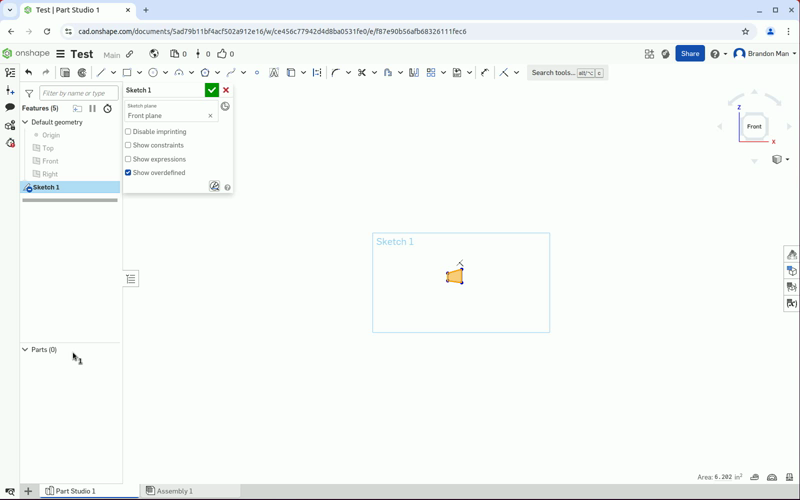
key(shift+y)
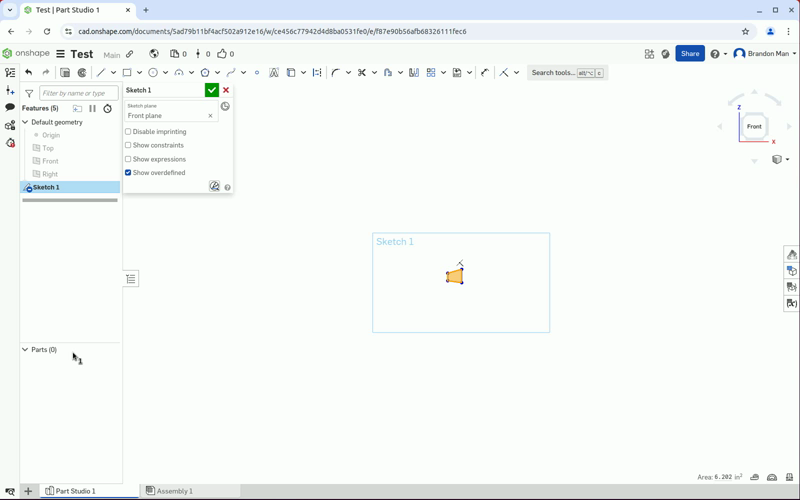
key(shift+e)
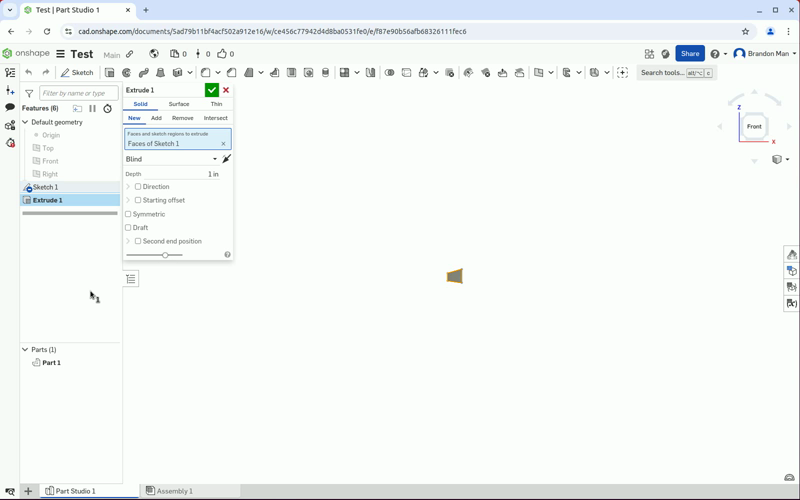
mouse_move(143, 106)
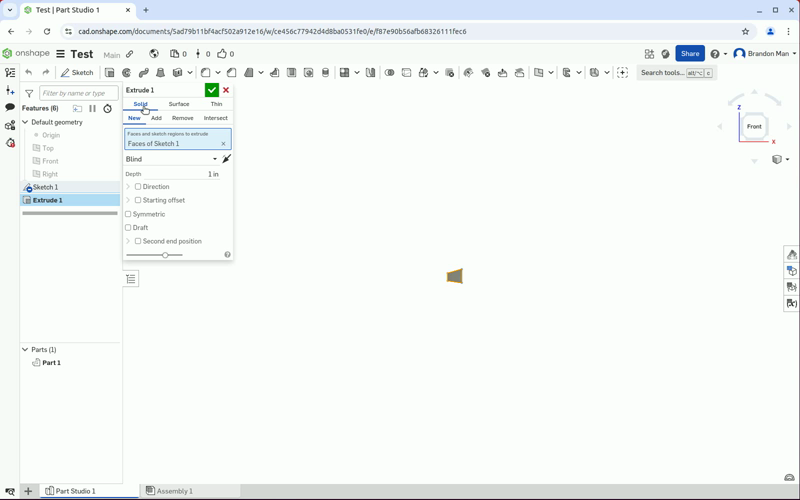
click(143, 106)
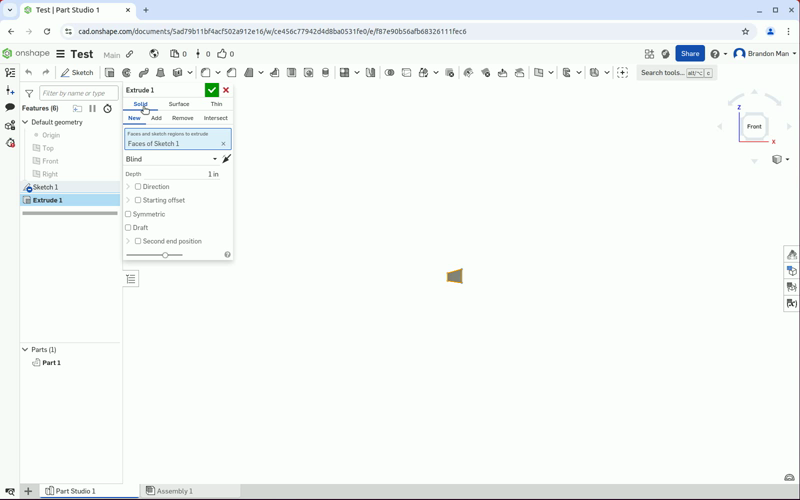
mouse_move(137, 120)
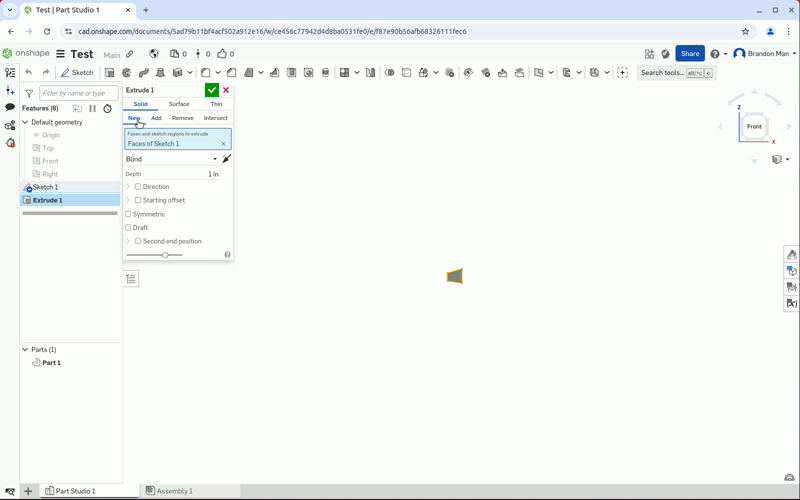
click(137, 120)
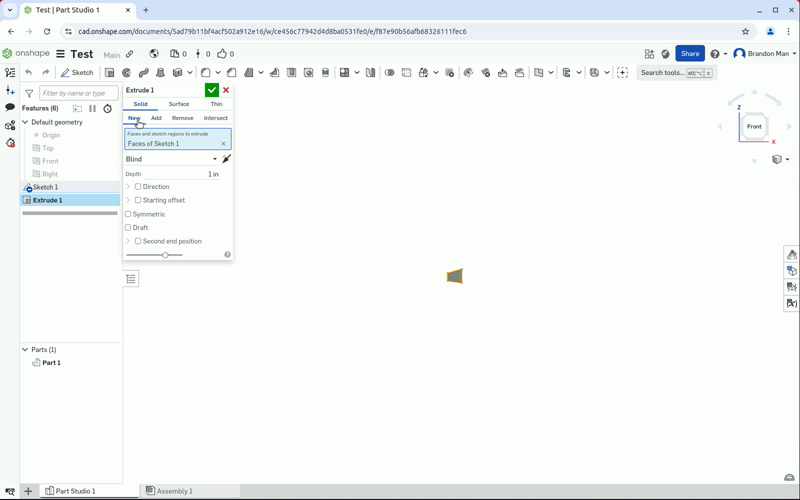
key(tab, 4)
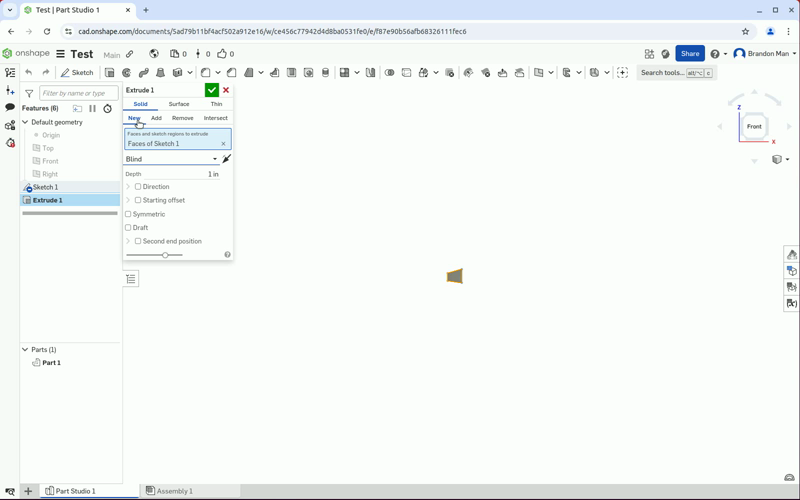
text(6.74)
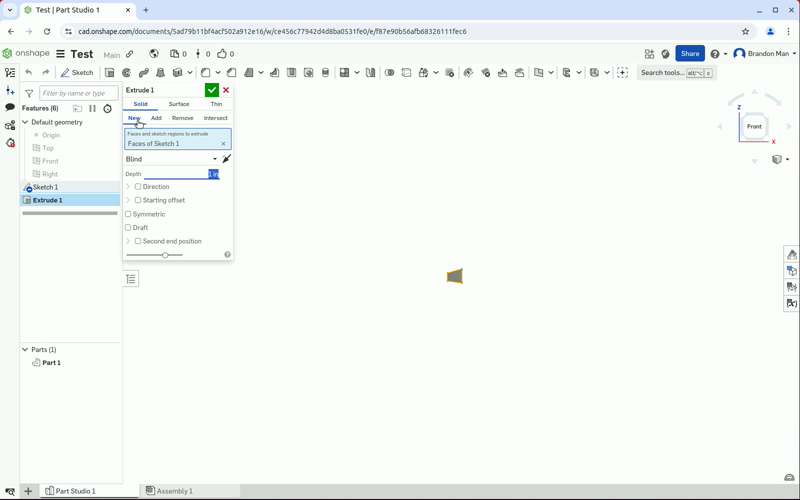
key(enter)
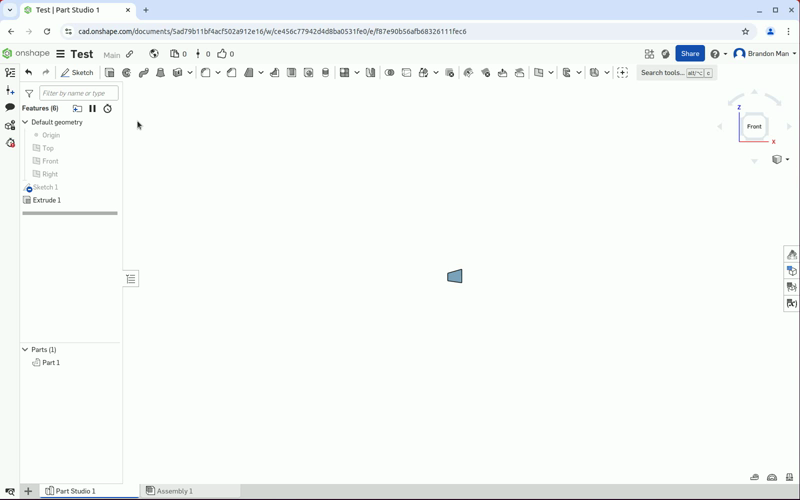
key(shift+h)
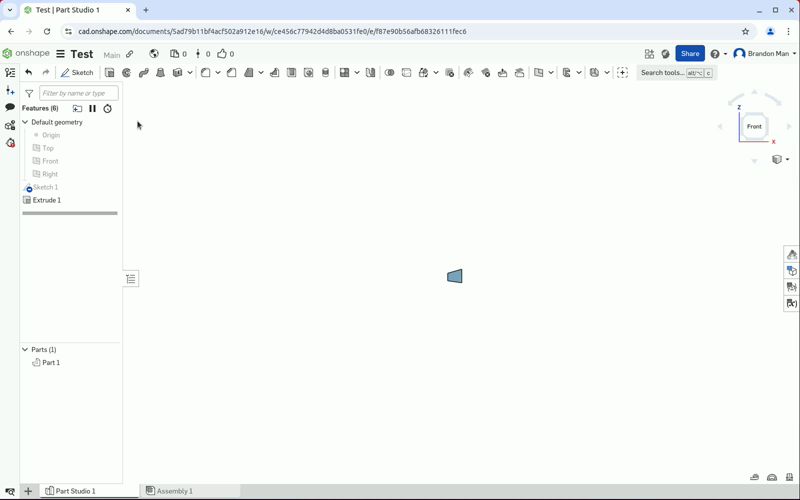
key(shift+h)
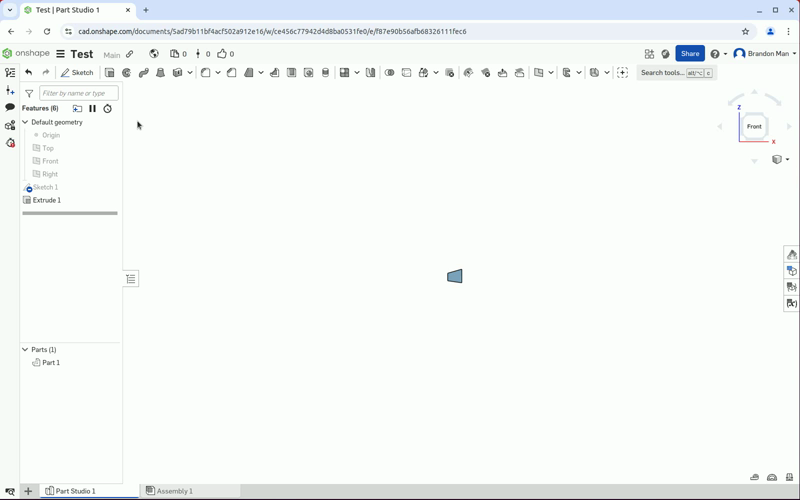
mouse_move(73, 189)
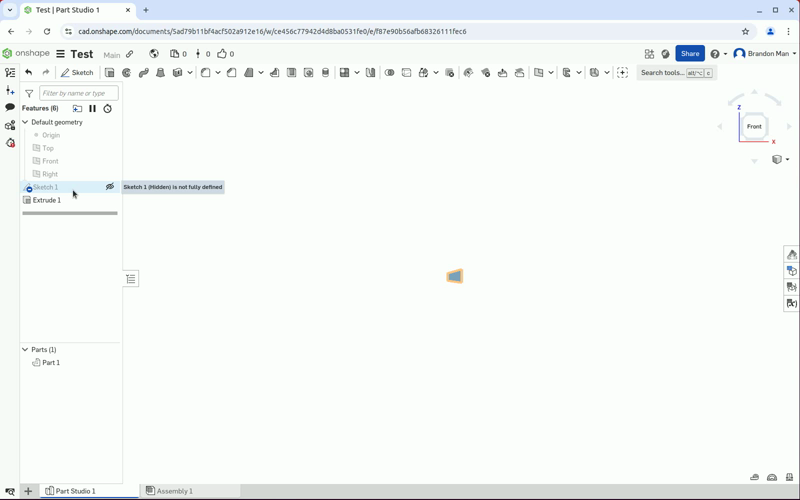
click(73, 189)
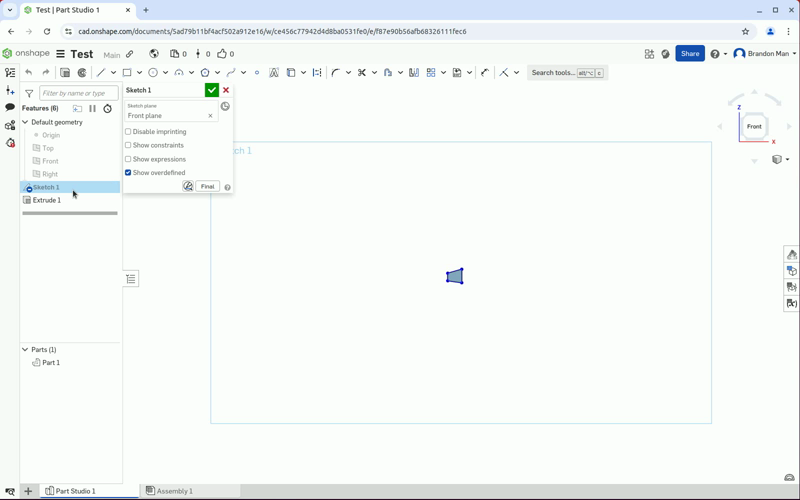
mouse_move(229, 92)
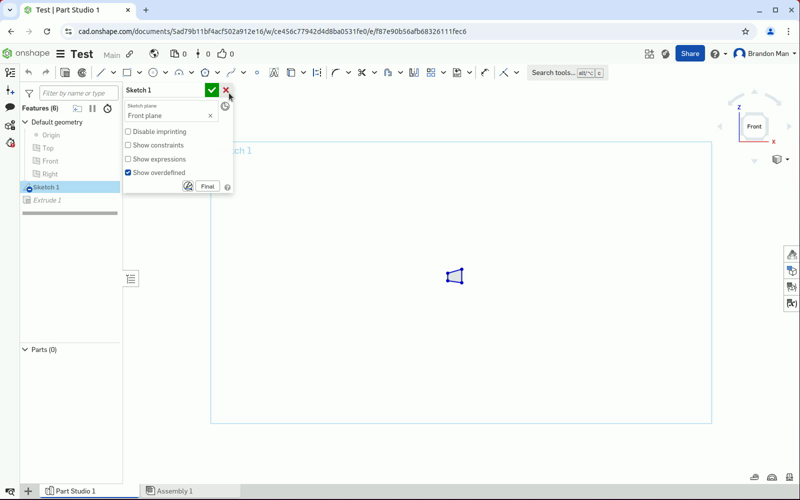
click(229, 92)
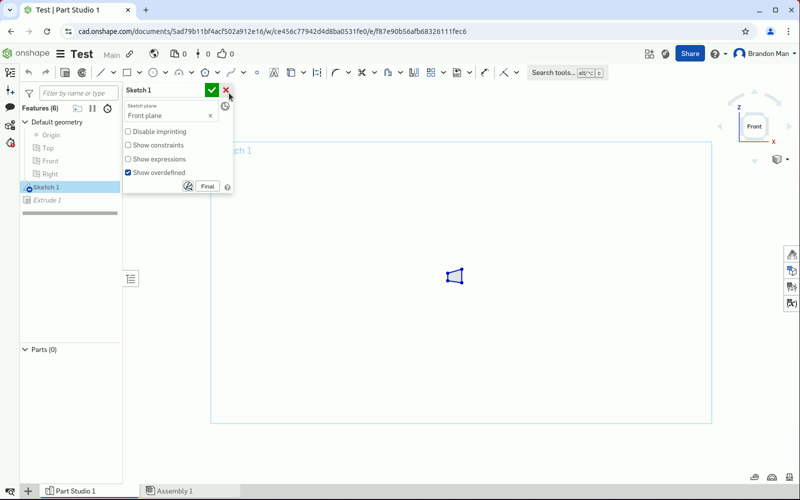
key(shift+s)
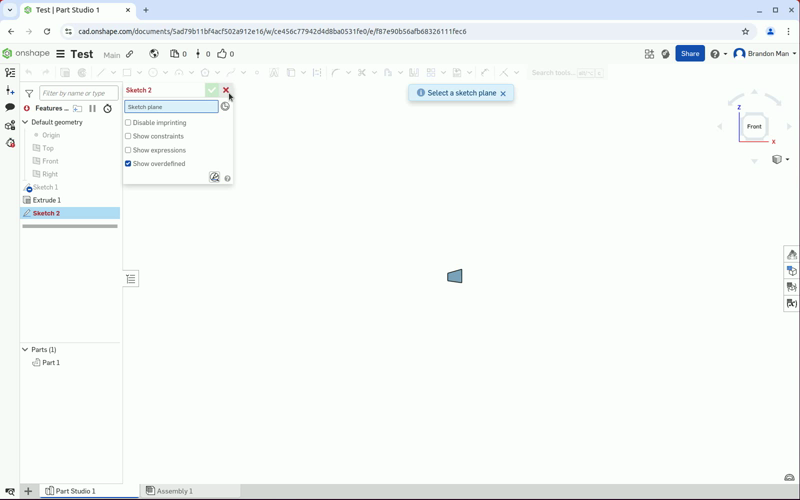
mouse_move(73, 163)
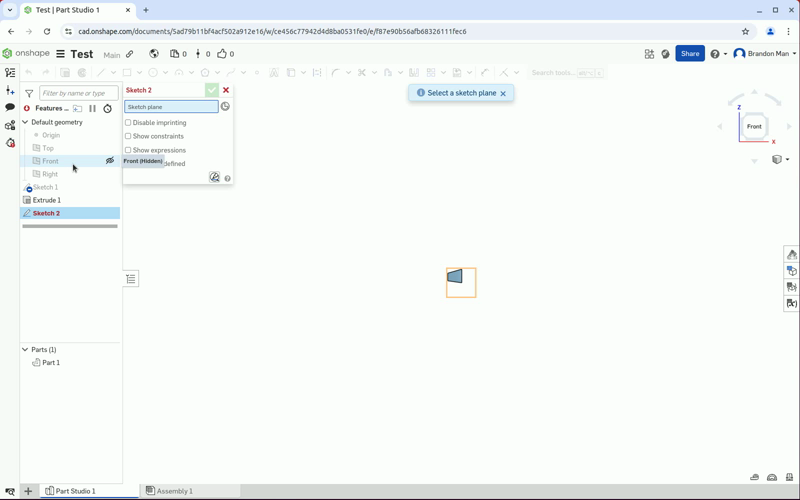
click(73, 163)
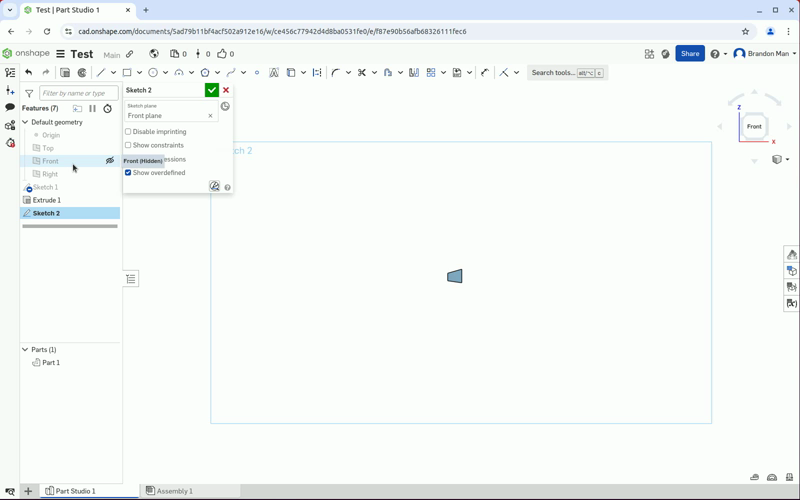
mouse_move(73, 352)
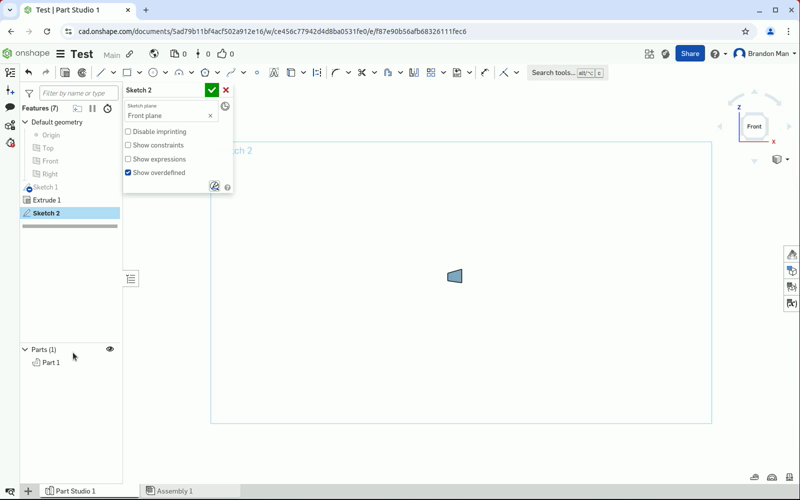
key(y)
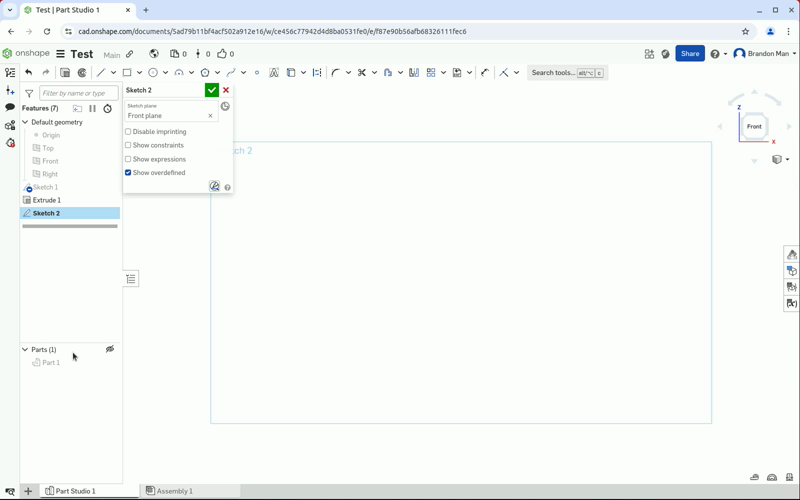
key(l)
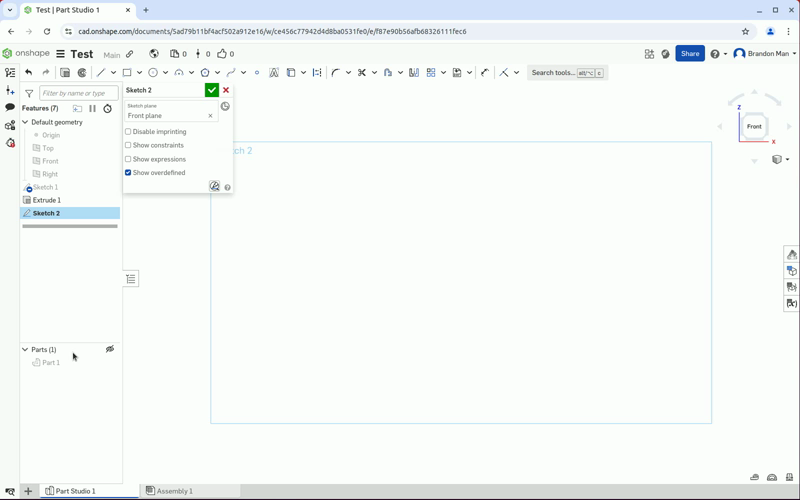
key_down(shift)
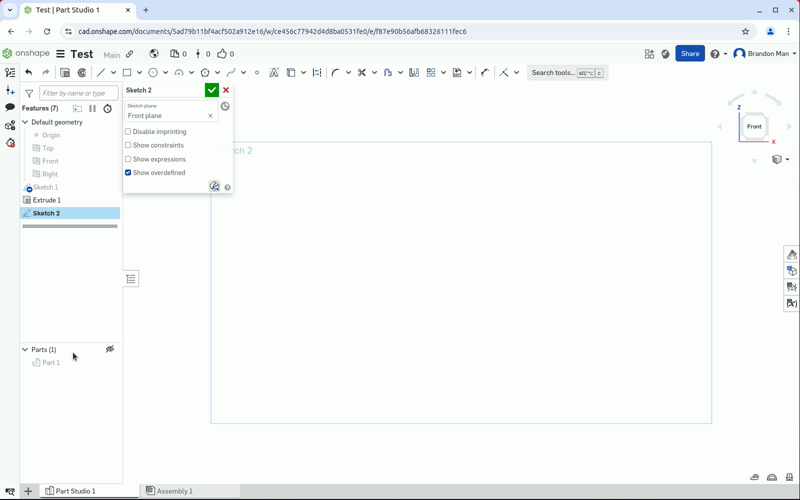
mouse_move(460, 282)
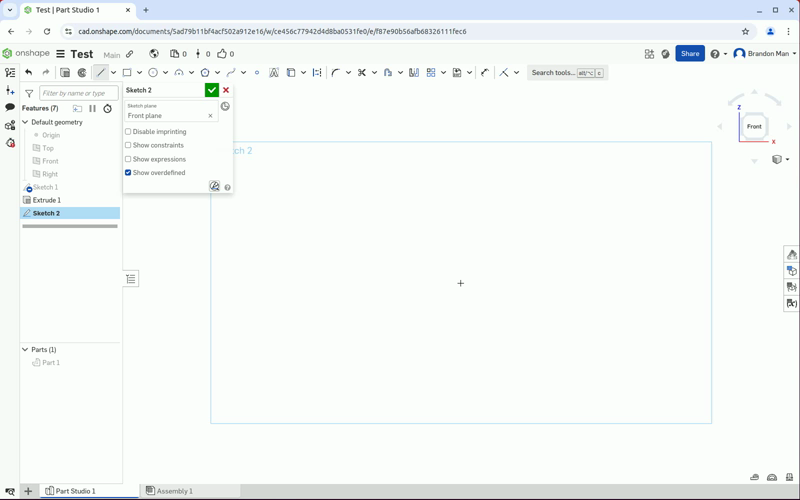
click(460, 282)
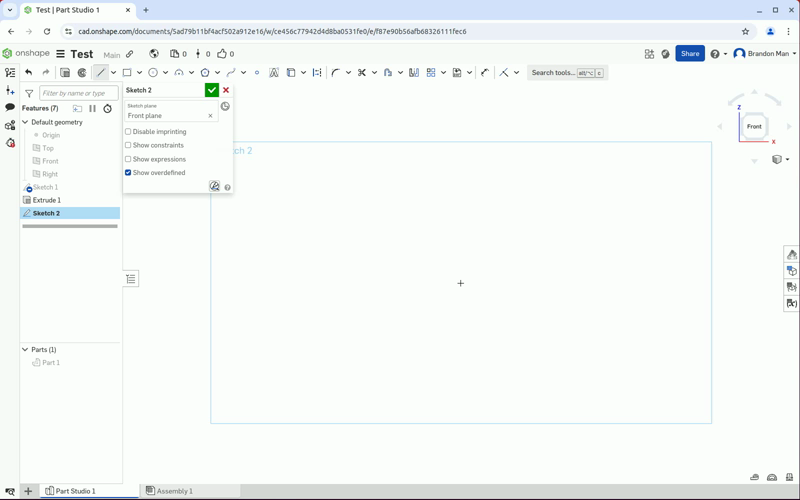
key_up(shift)
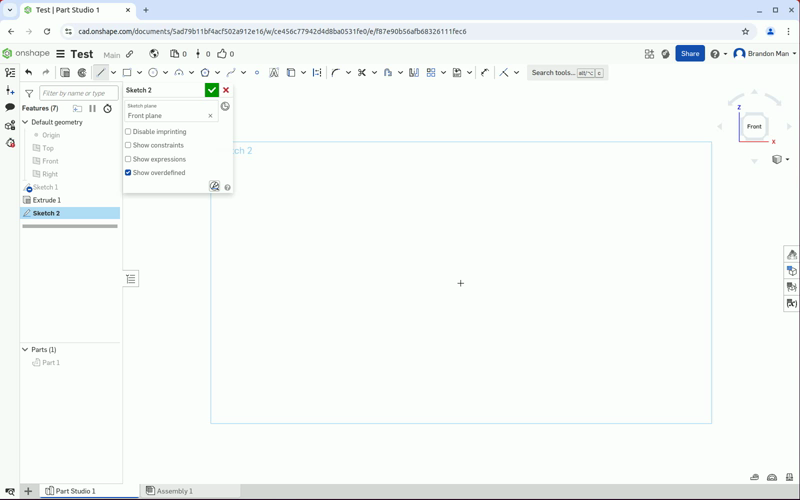
key_down(shift)
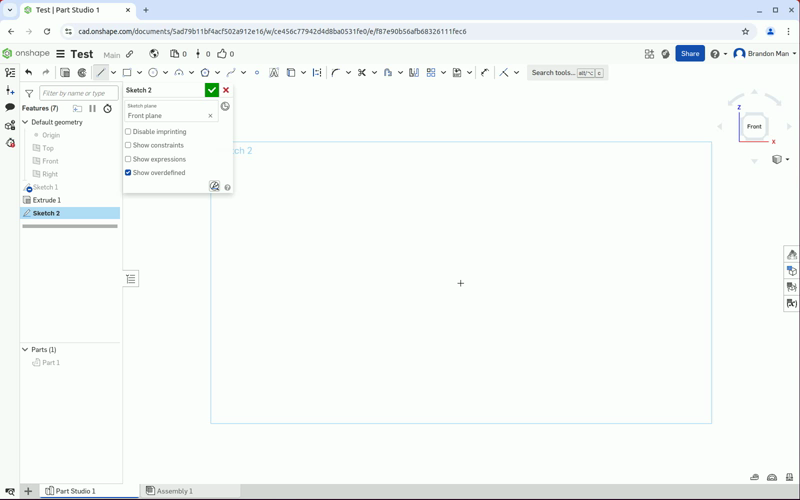
mouse_move(490, 282)
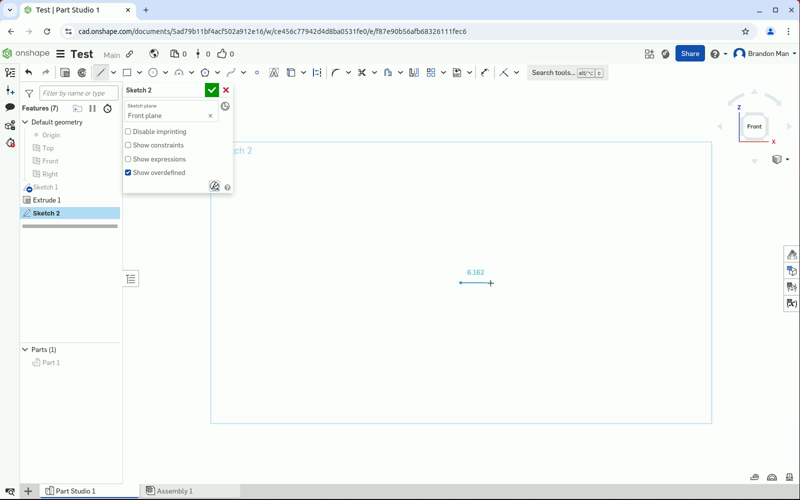
mouse_move(477, 279)
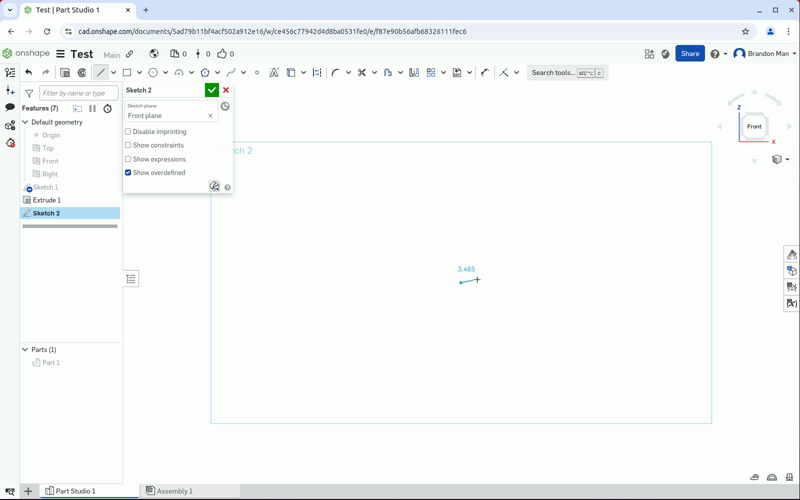
click(477, 279)
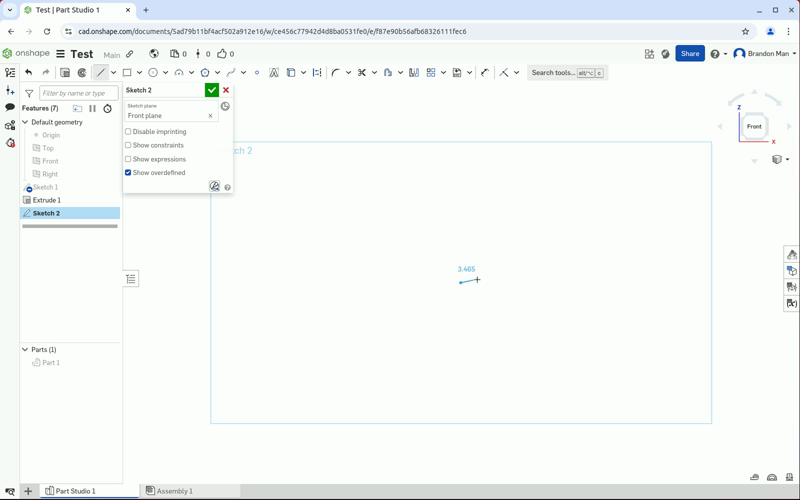
key_up(shift)
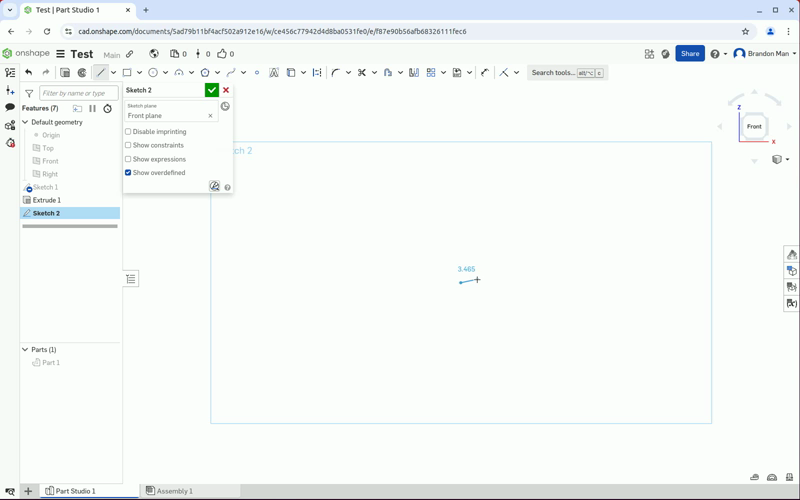
key_down(shift)
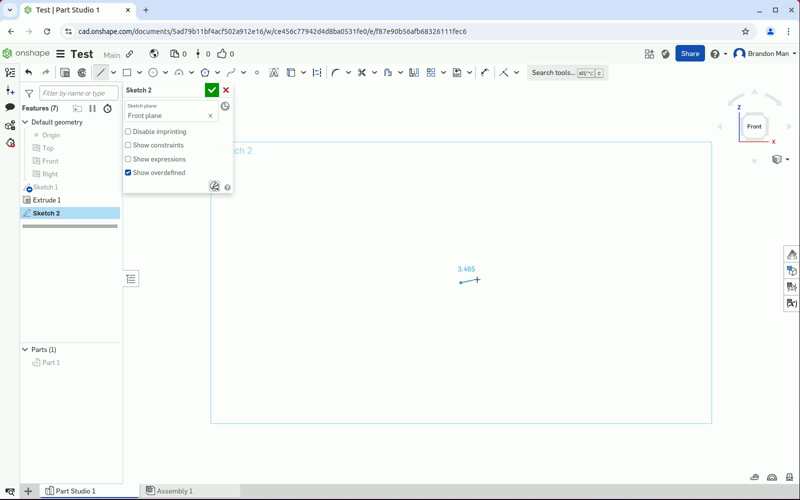
mouse_move(507, 279)
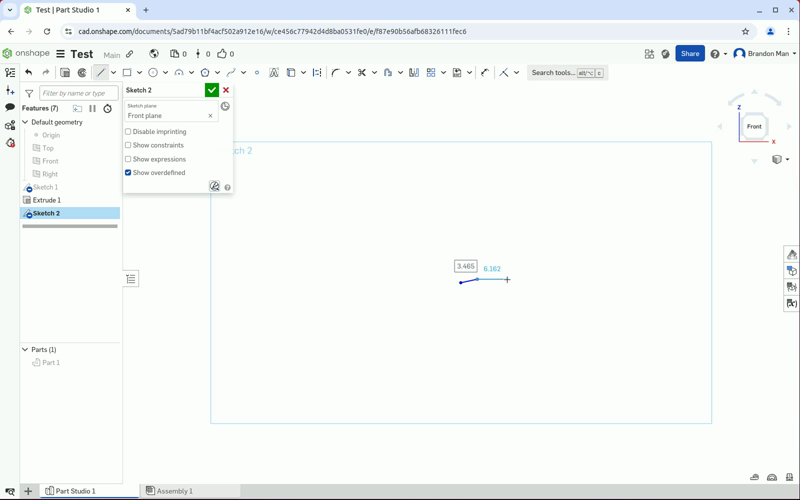
mouse_move(477, 273)
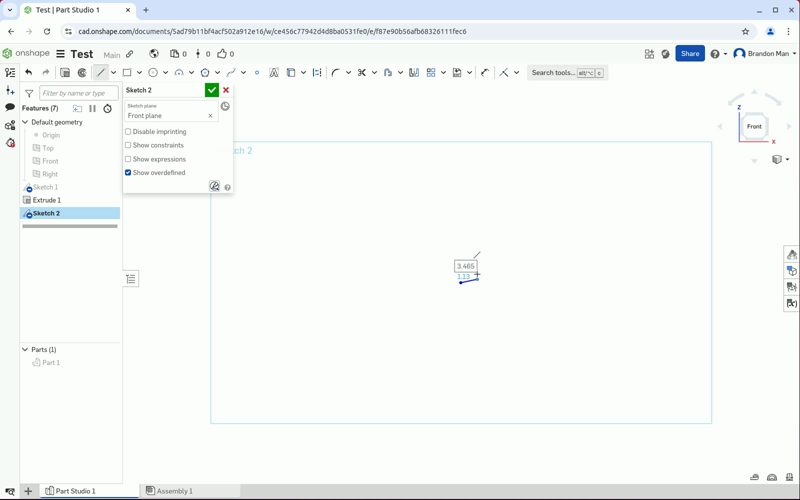
scroll(6)
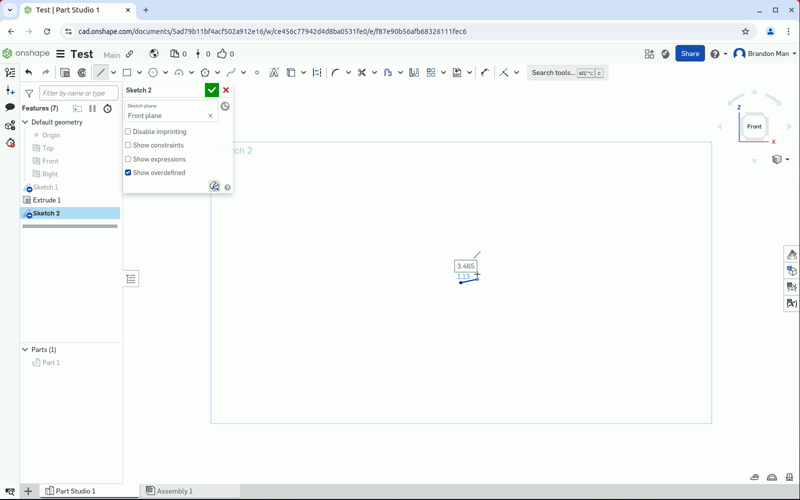
scroll(6)
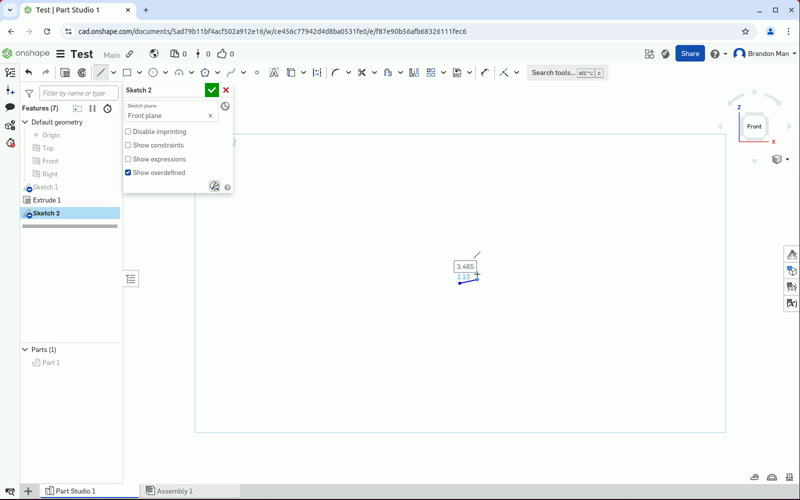
scroll(6)
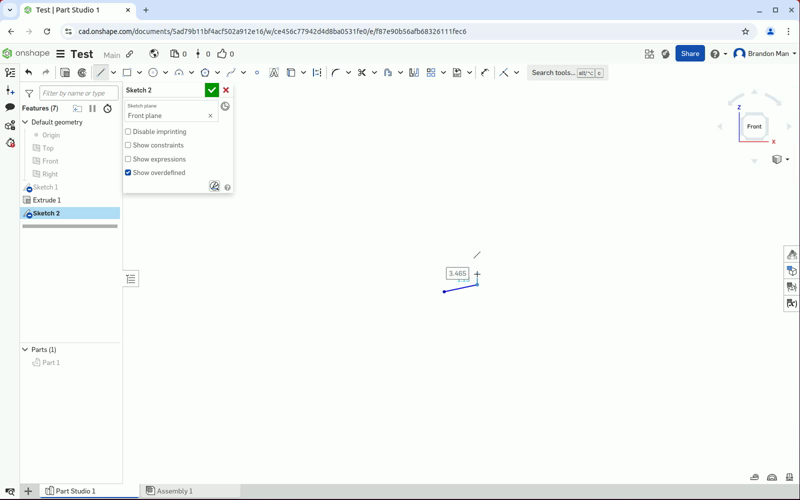
scroll(6)
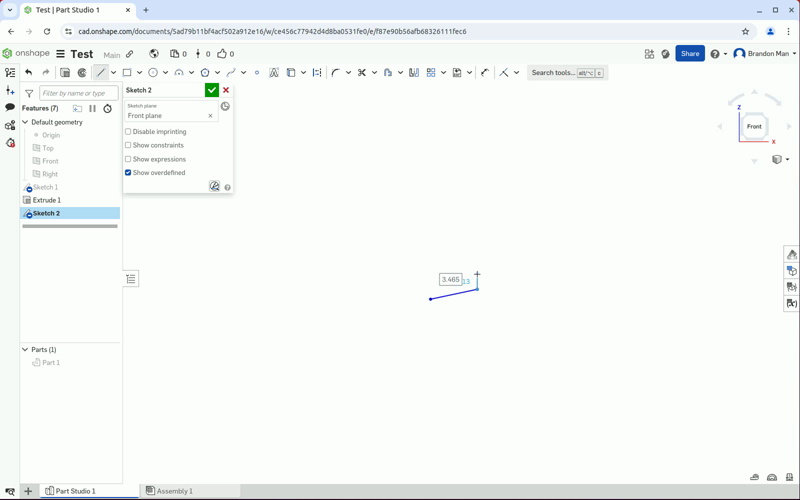
scroll(6)
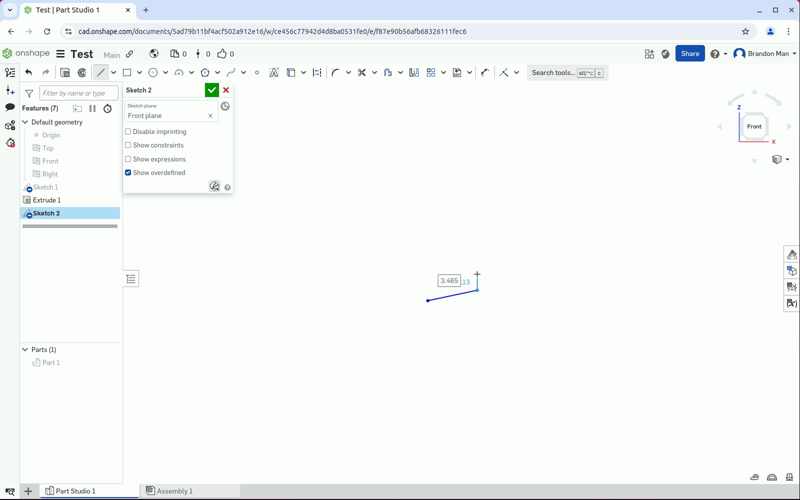
scroll(6)
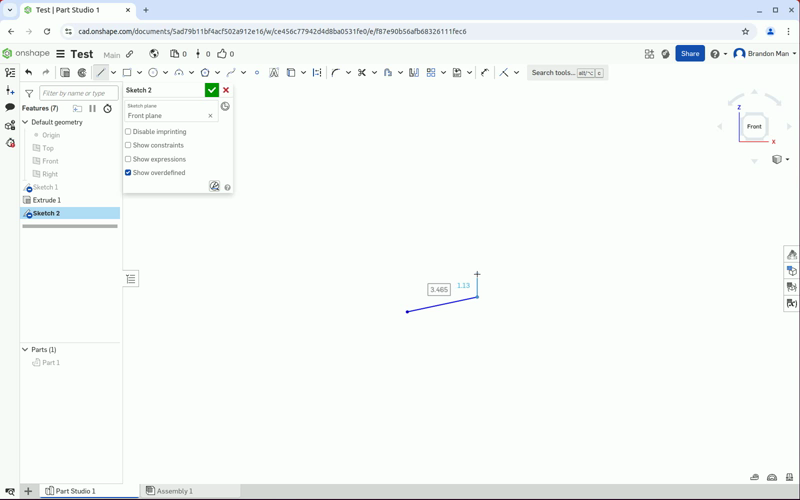
scroll(6)
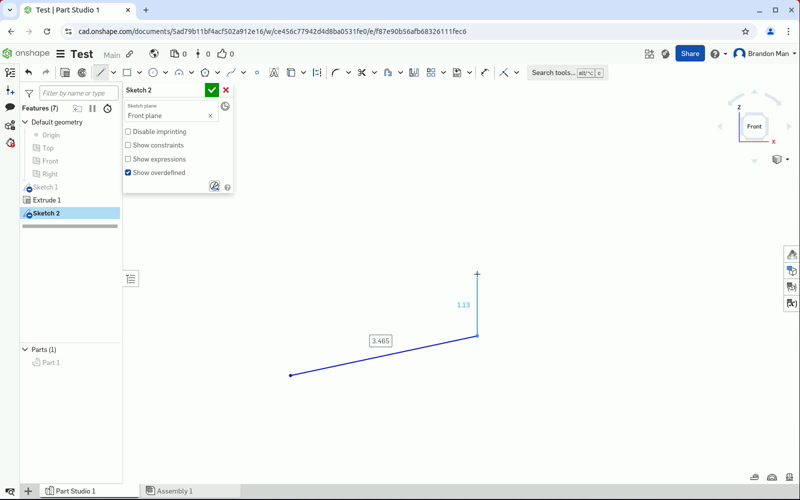
click(477, 273)
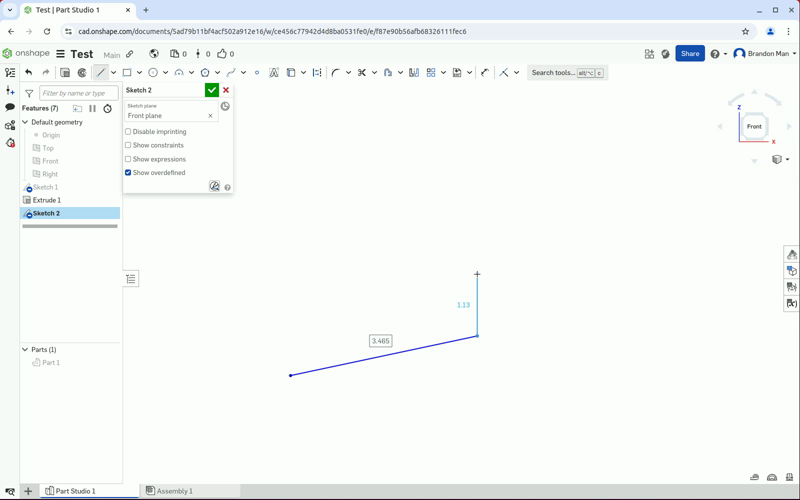
scroll(-6)
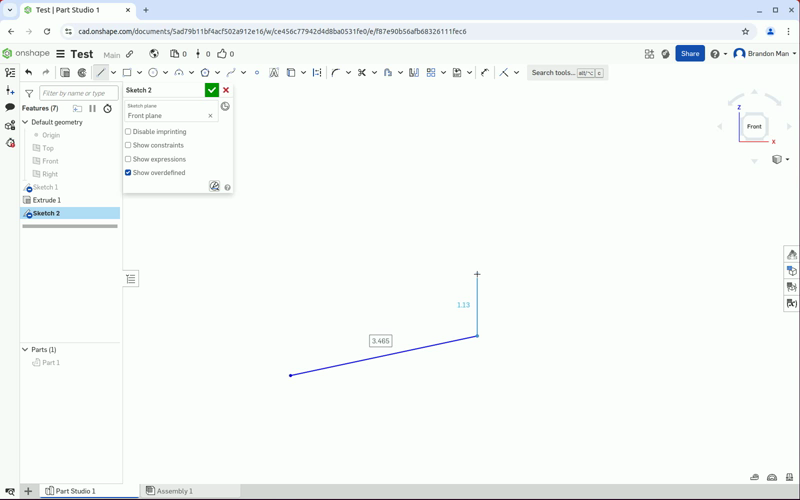
scroll(-6)
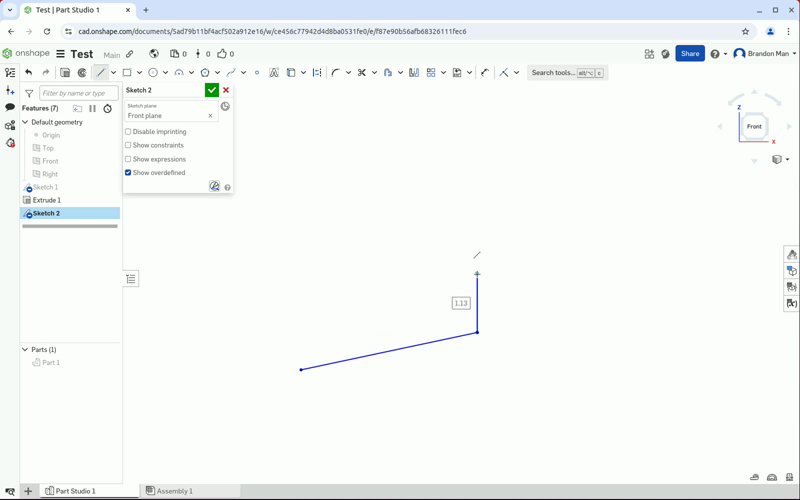
scroll(-6)
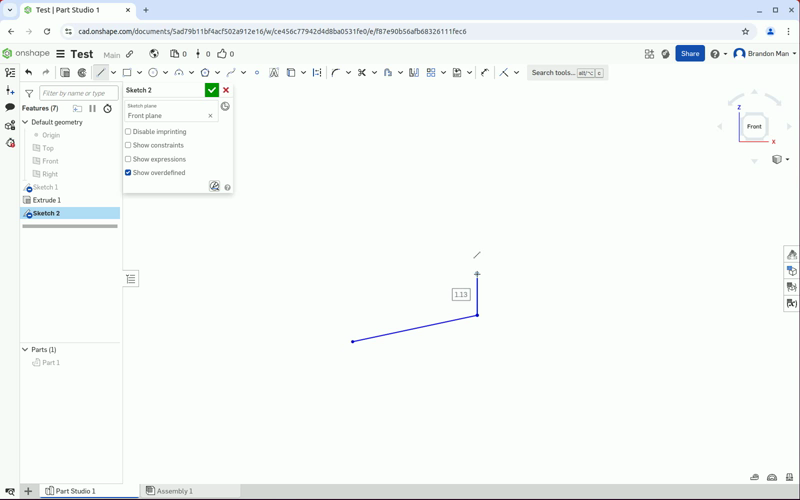
scroll(-6)
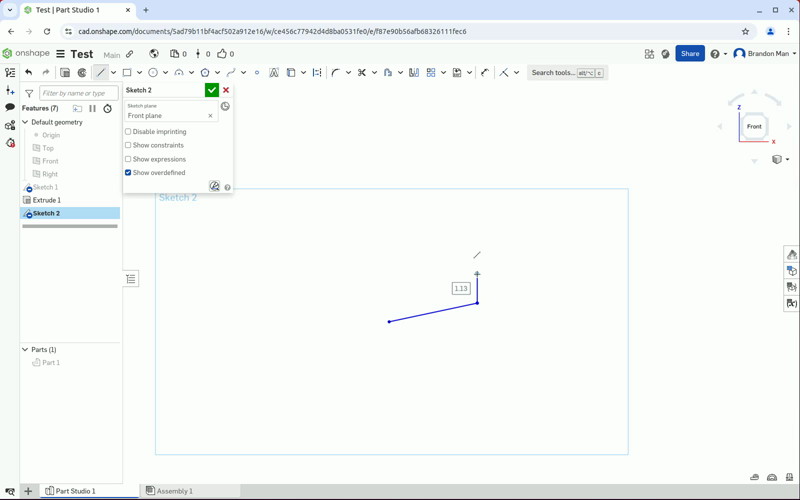
scroll(-6)
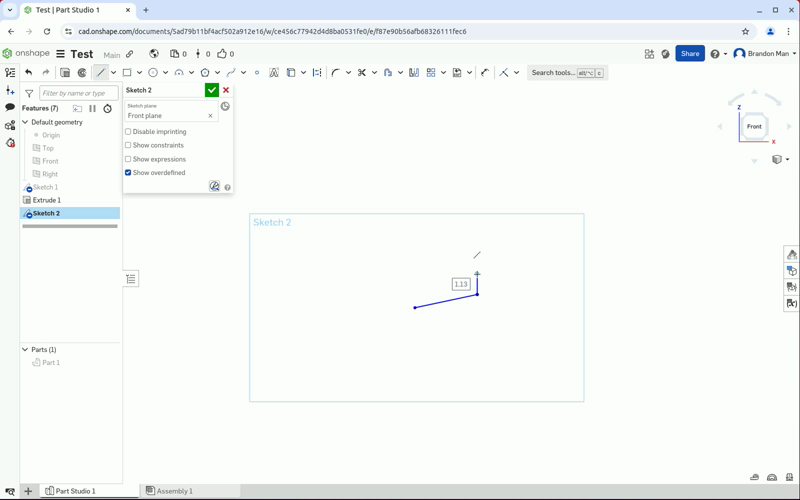
scroll(-6)
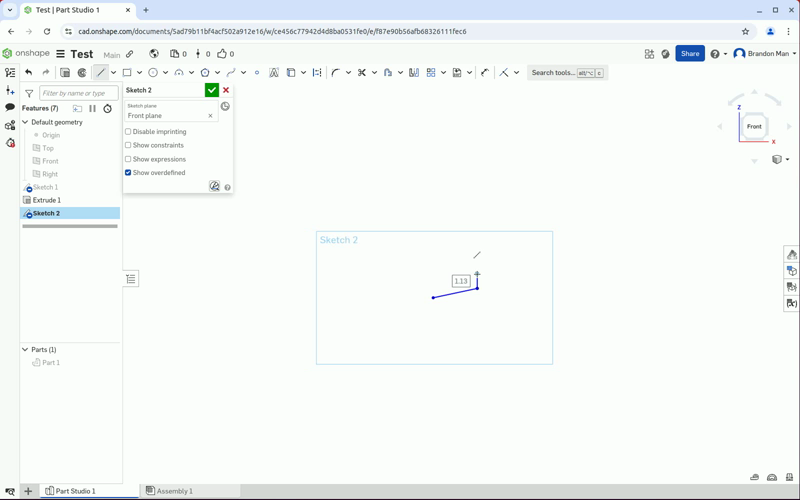
scroll(-6)
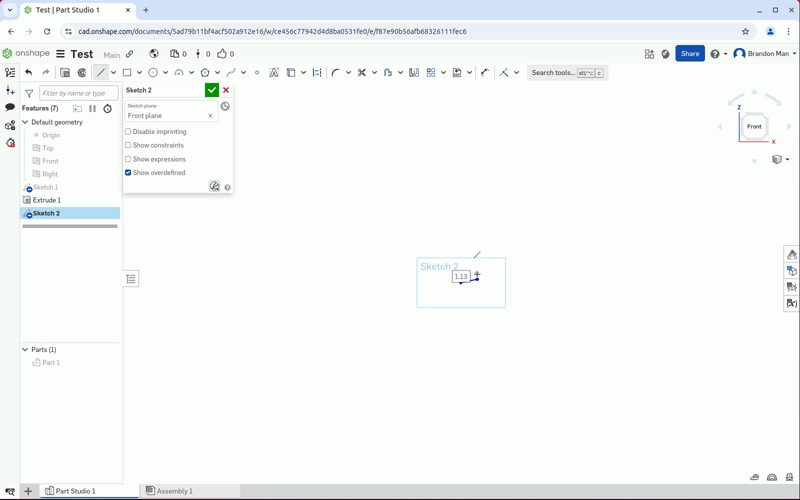
key_up(shift)
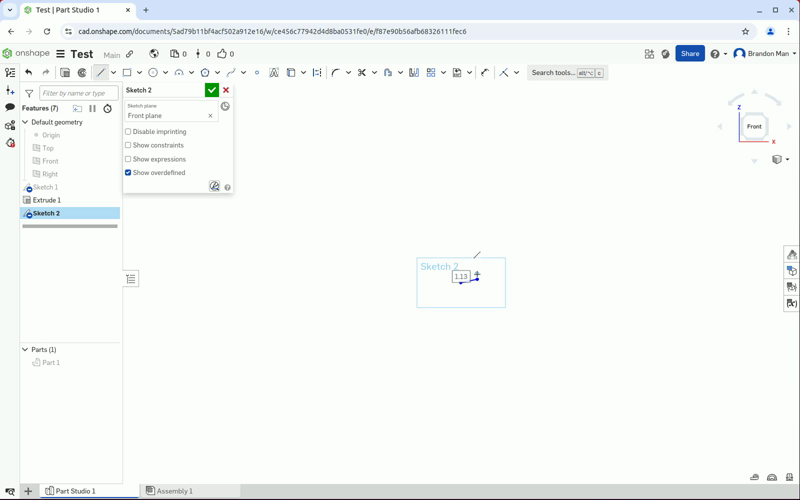
key_down(shift)
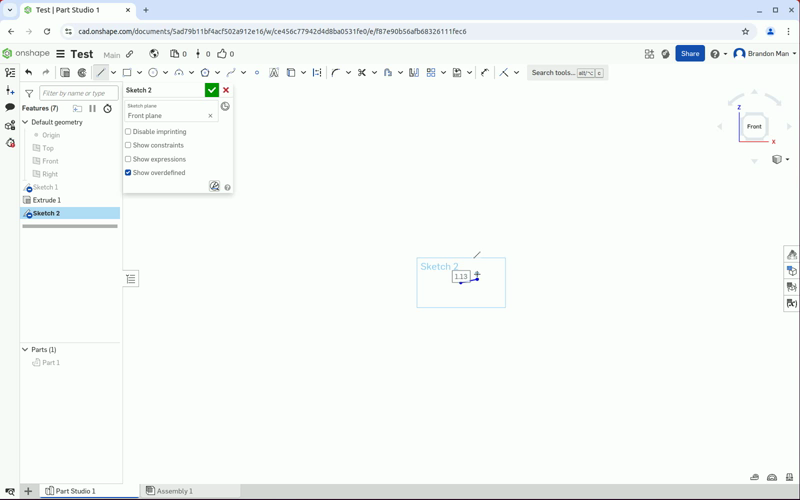
mouse_move(507, 273)
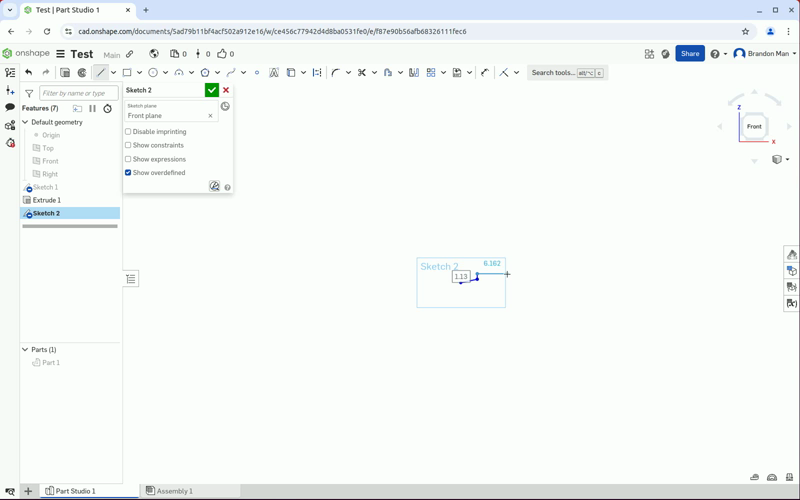
mouse_move(460, 269)
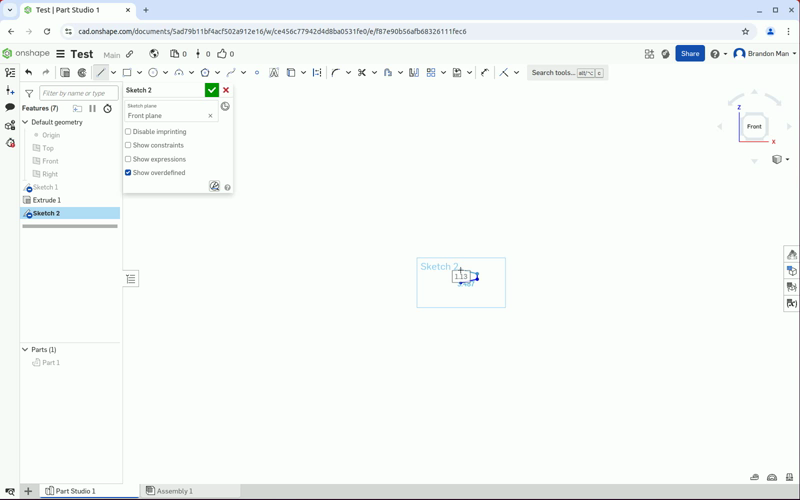
click(460, 269)
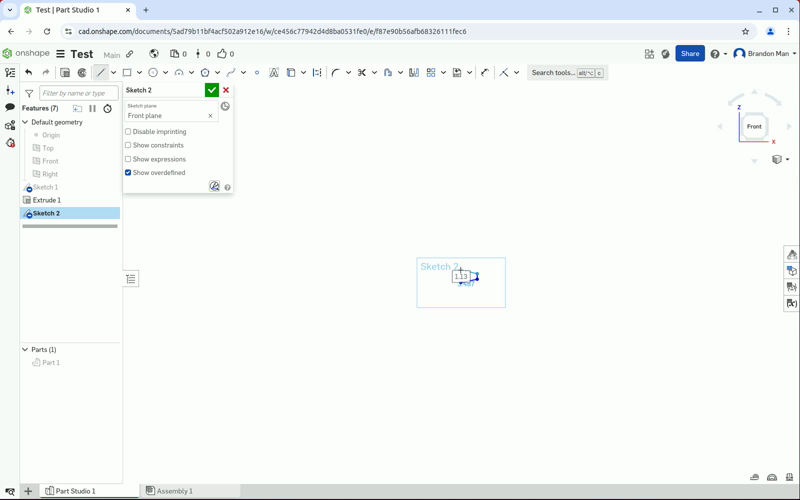
key_up(shift)
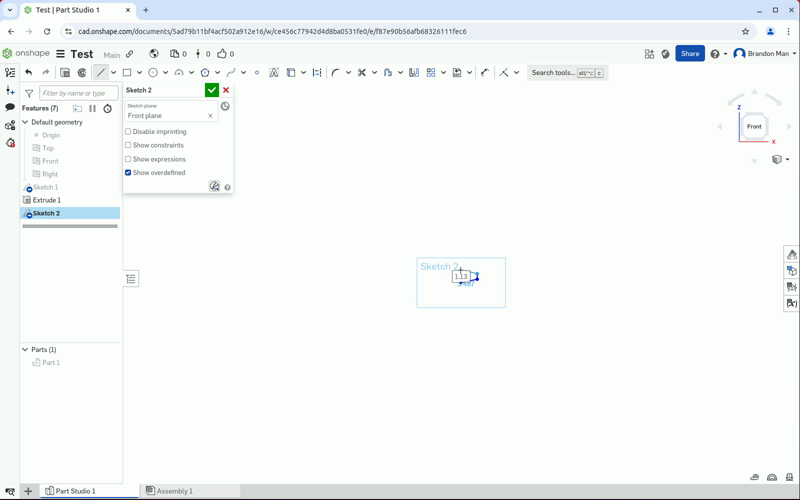
mouse_move(490, 269)
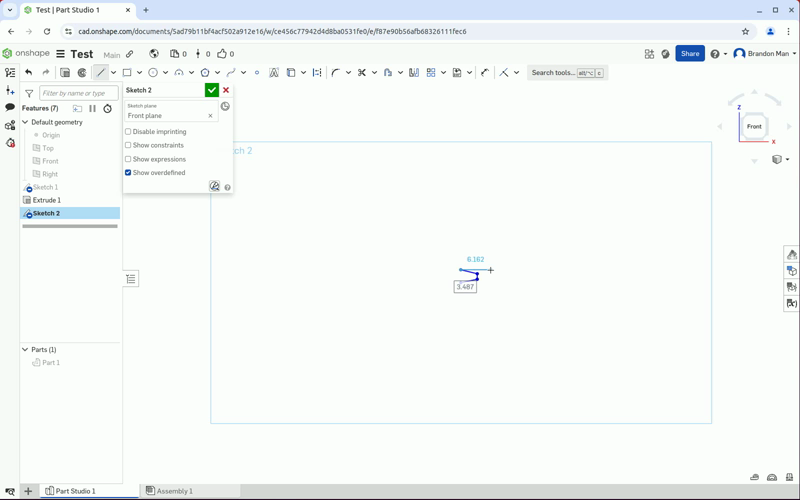
key_down(shift)
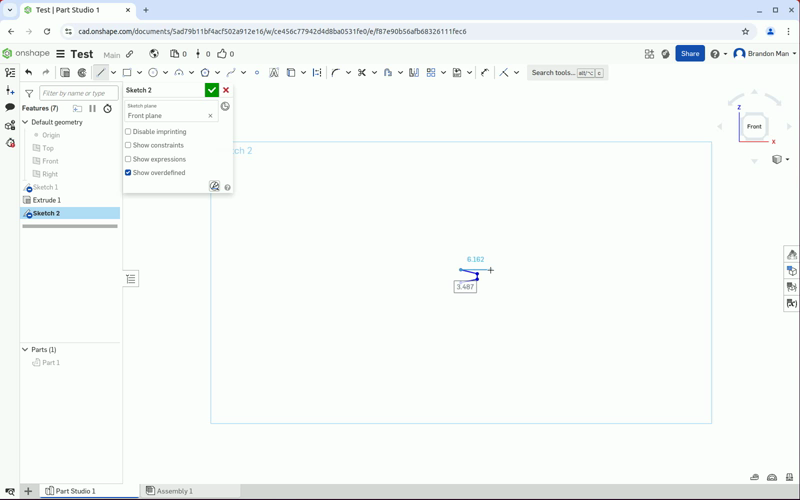
mouse_move(460, 282)
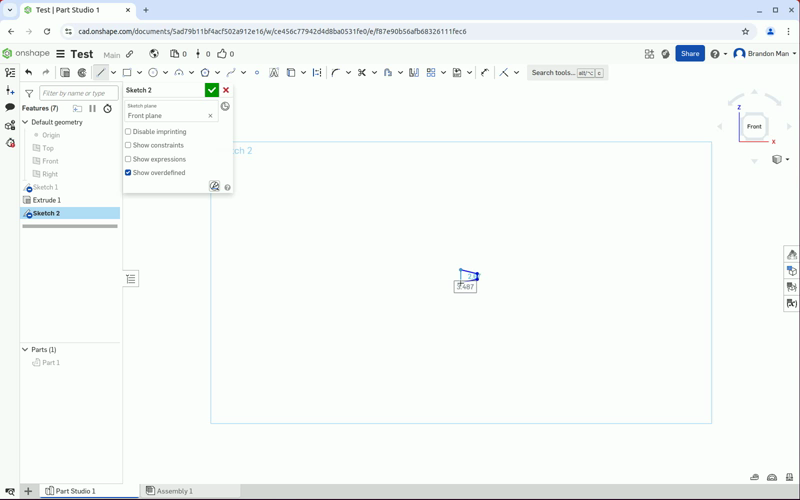
key_up(shift)
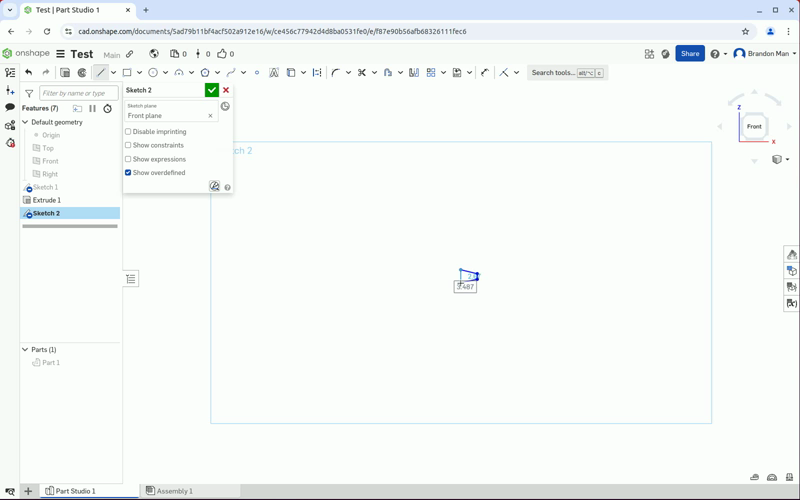
click(460, 282)
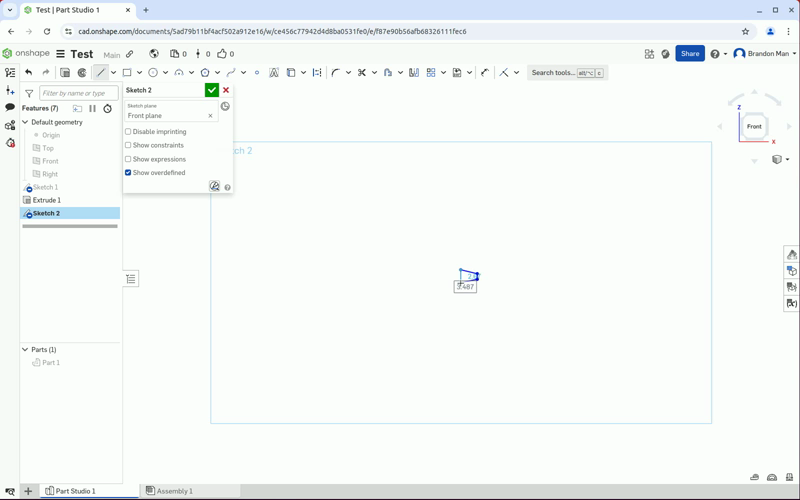
key(esc)
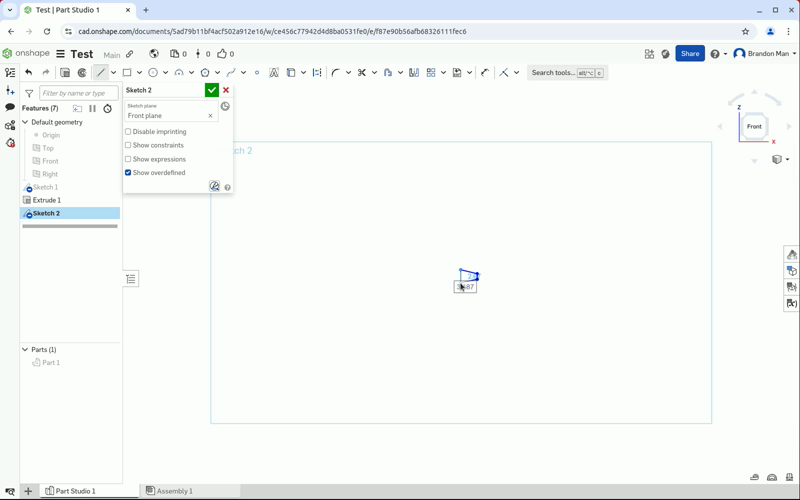
mouse_move(471, 272)
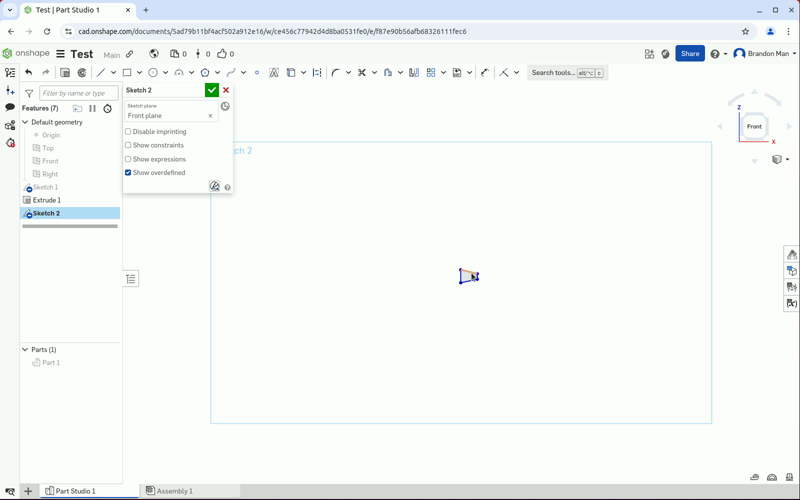
scroll(6)
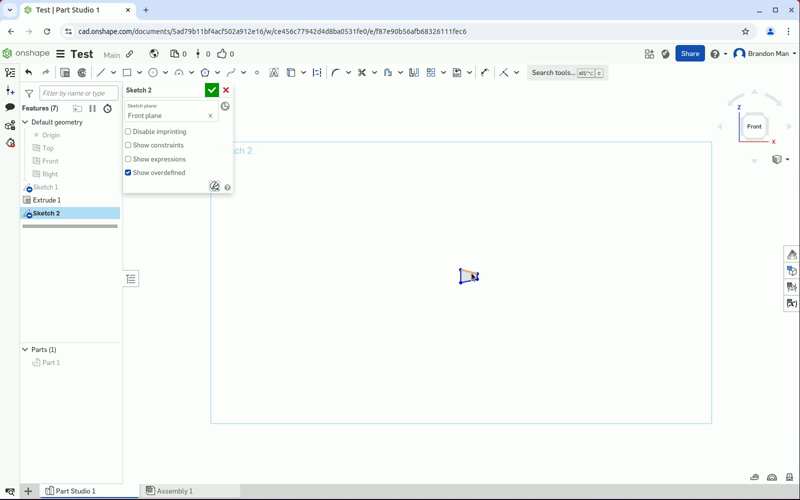
scroll(6)
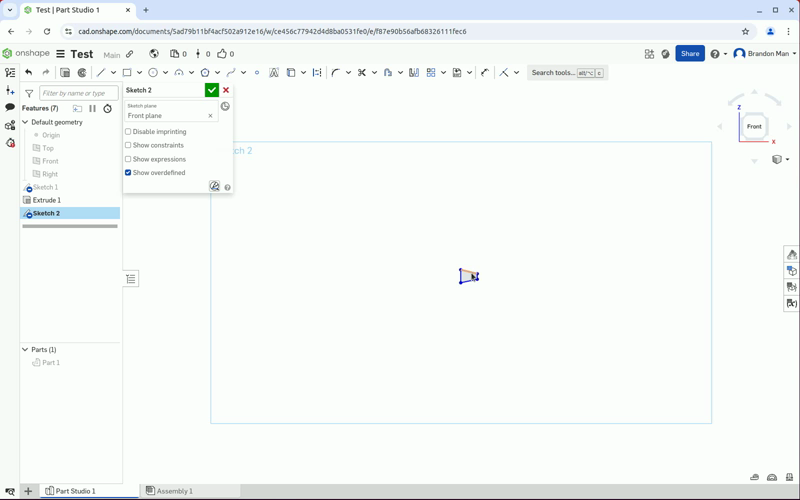
scroll(6)
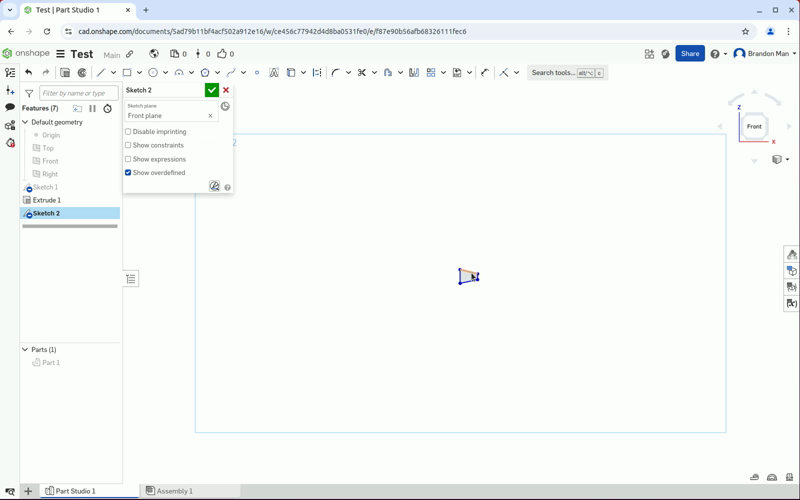
scroll(6)
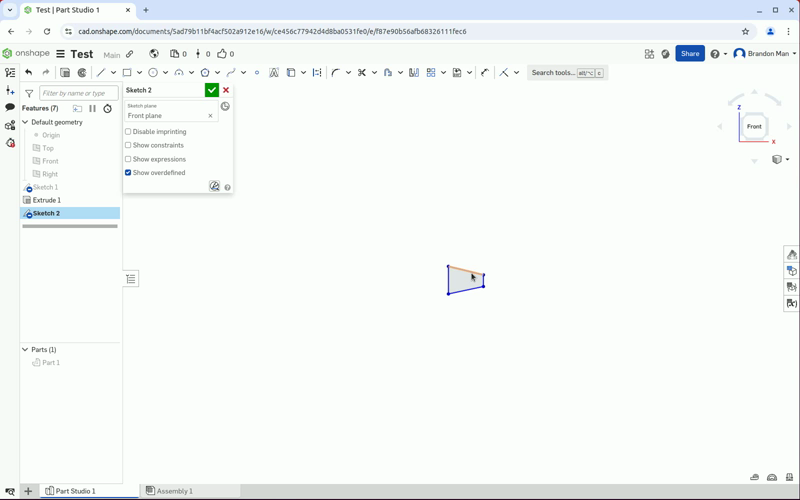
scroll(6)
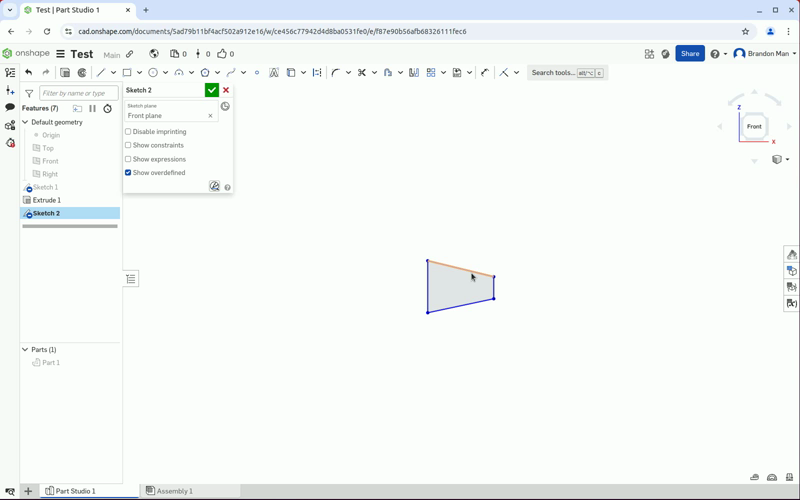
scroll(6)
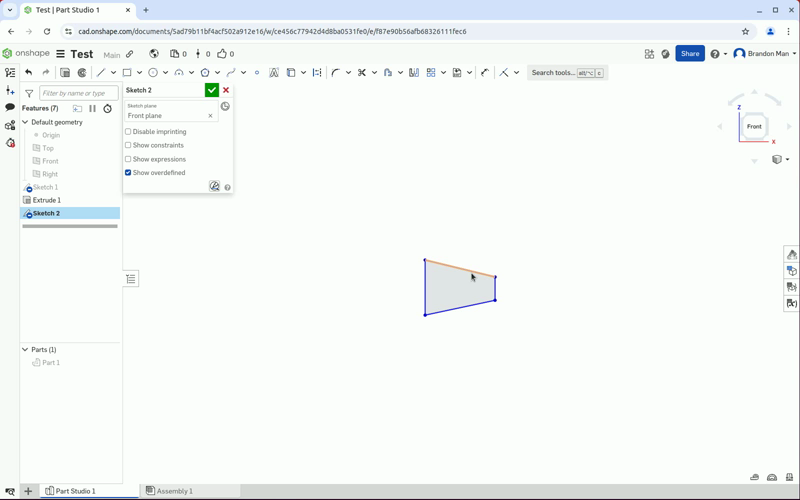
scroll(6)
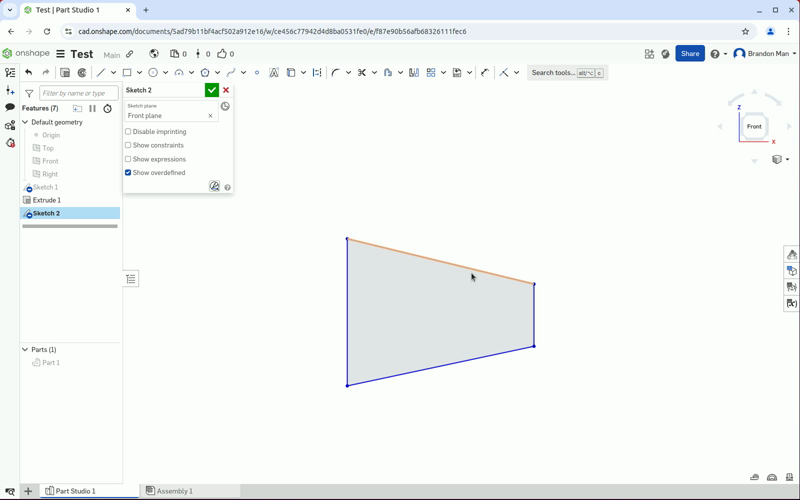
click(471, 272)
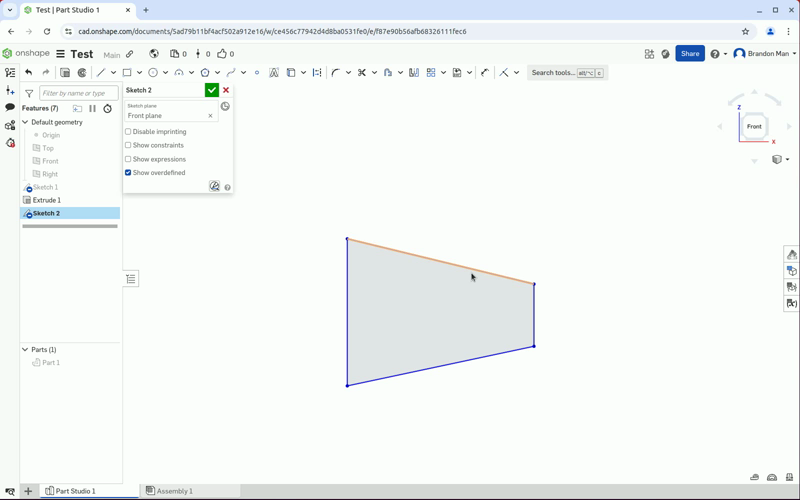
scroll(-6)
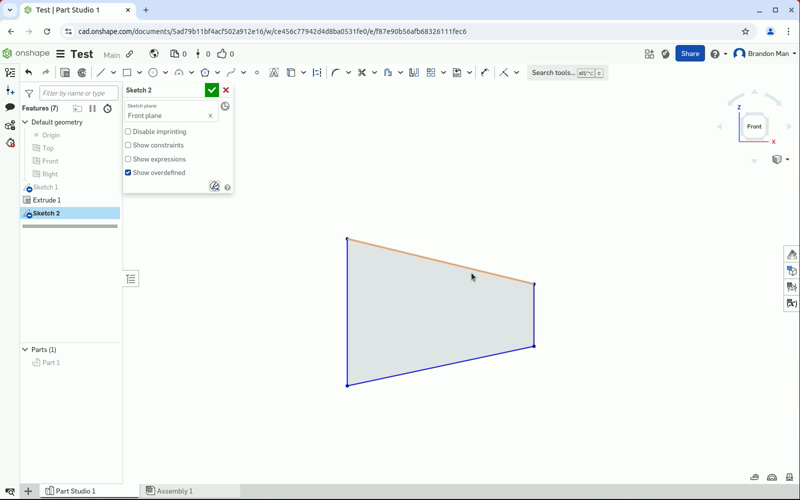
scroll(-6)
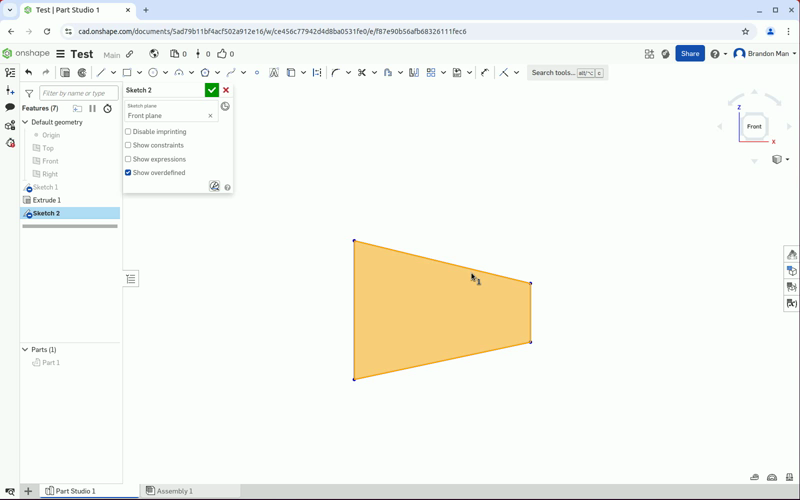
scroll(-6)
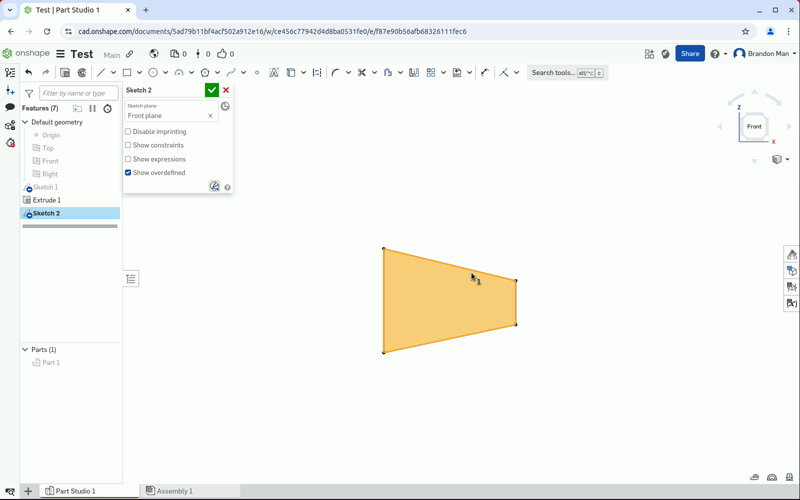
scroll(-6)
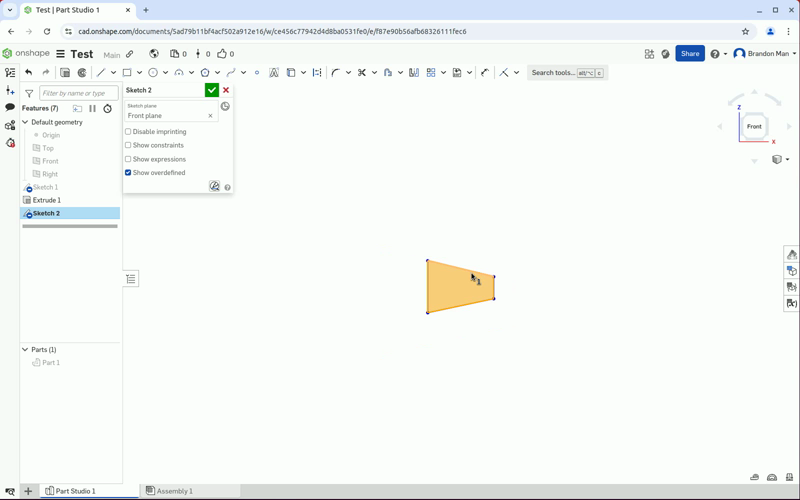
scroll(-6)
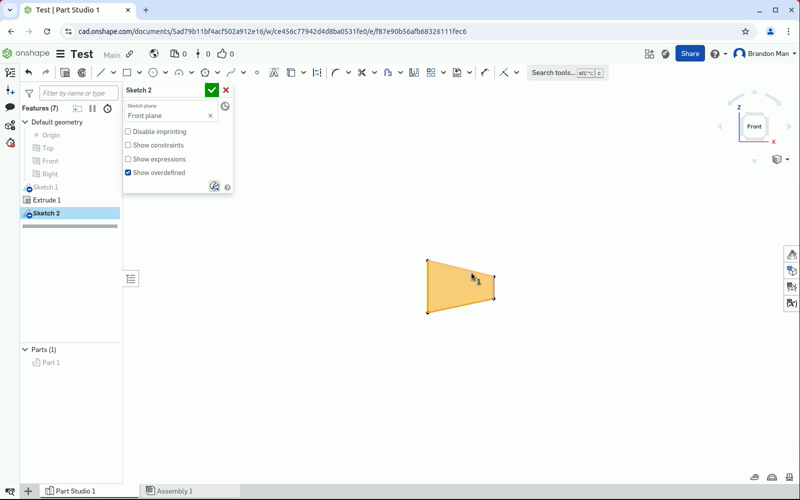
scroll(-6)
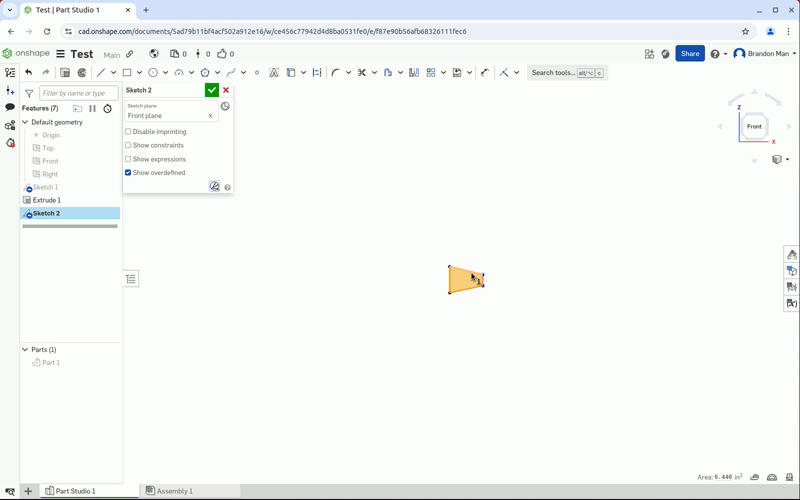
scroll(-6)
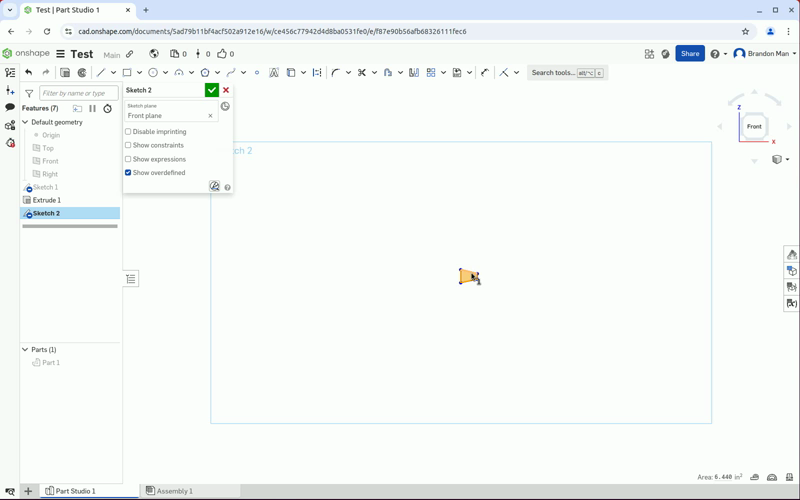
mouse_move(73, 352)
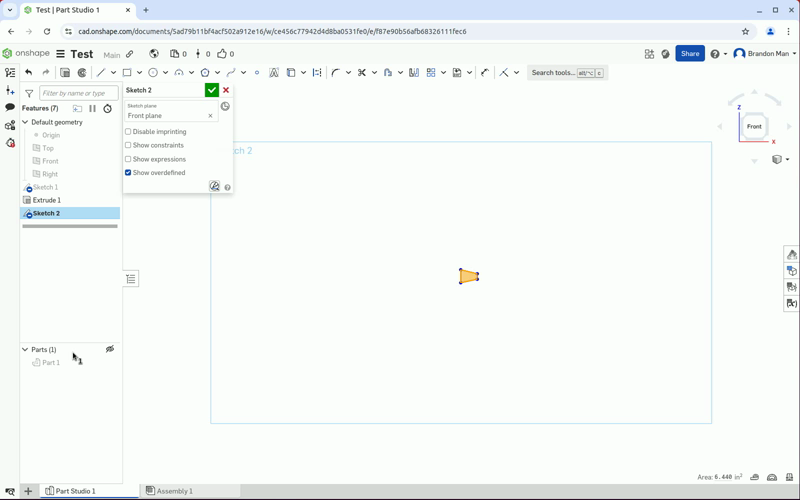
key(shift+y)
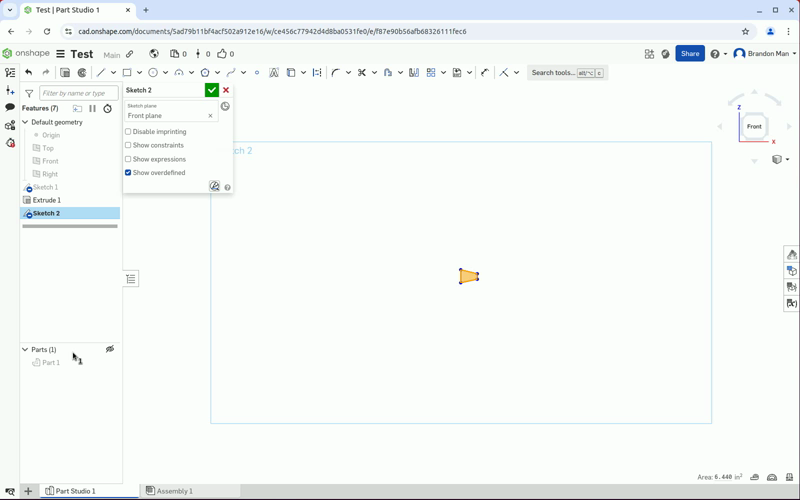
key(shift+e)
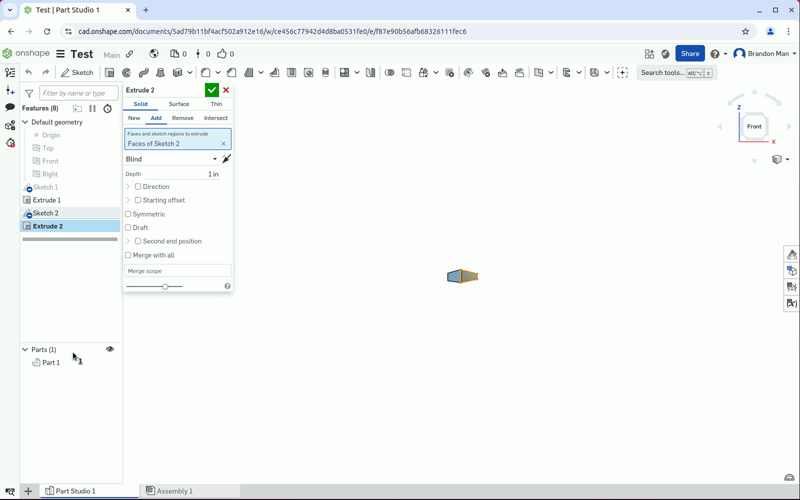
mouse_move(143, 106)
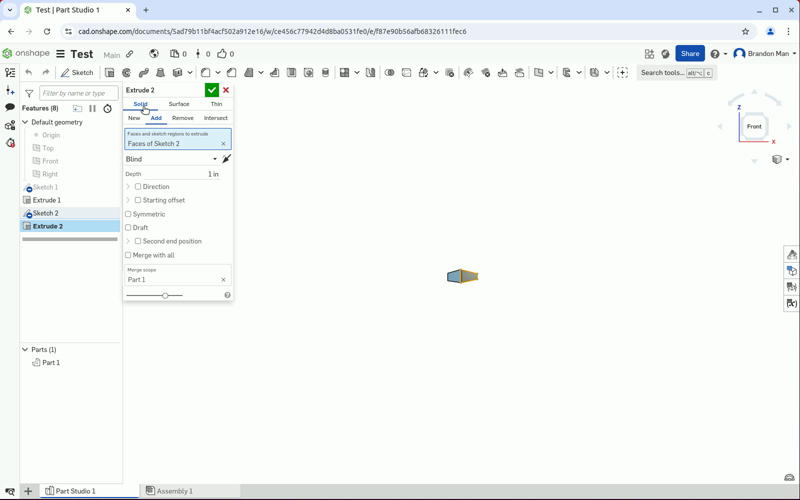
click(143, 106)
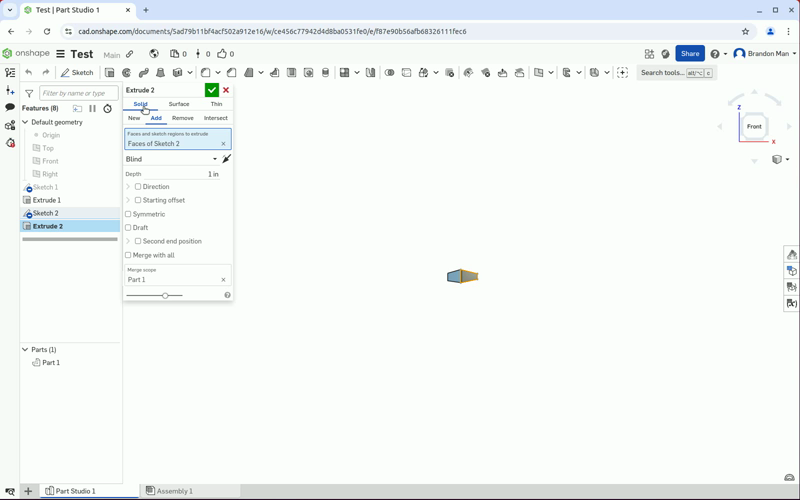
mouse_move(137, 120)
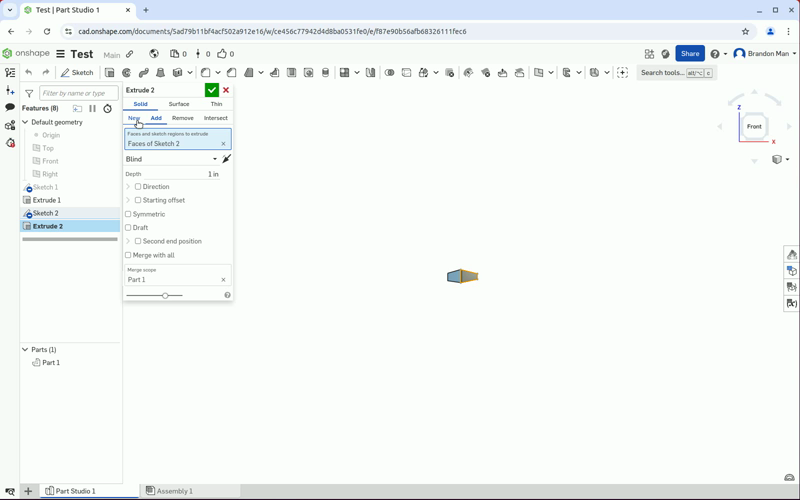
click(137, 120)
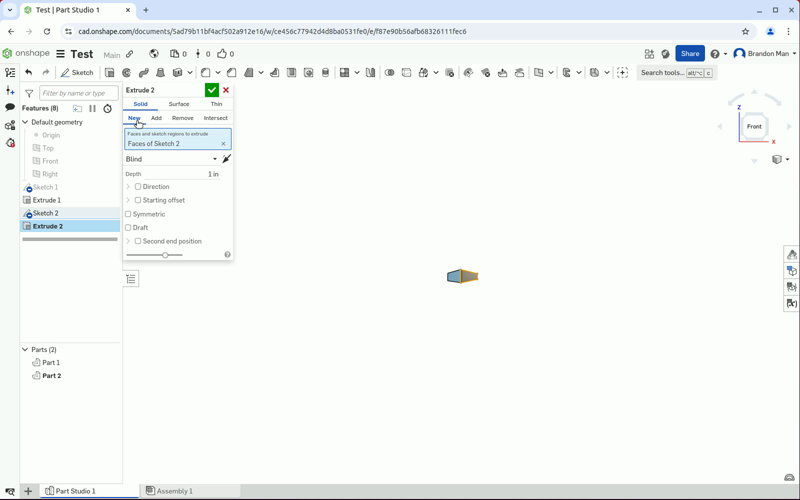
key(tab, 4)
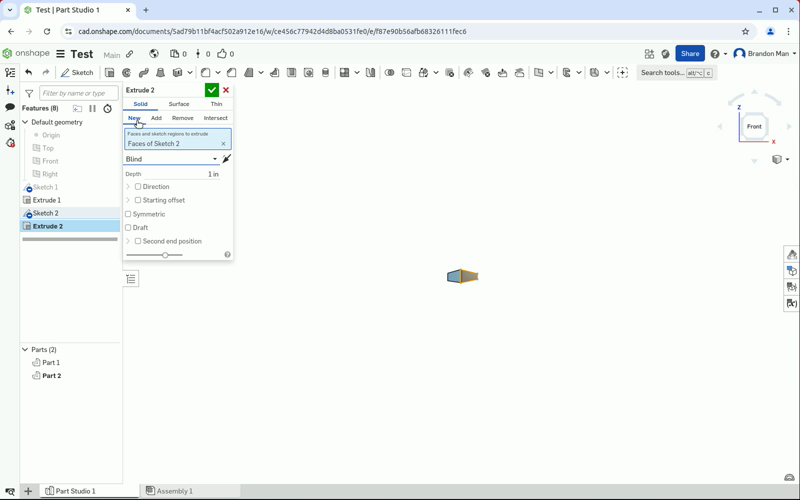
text(6.74)
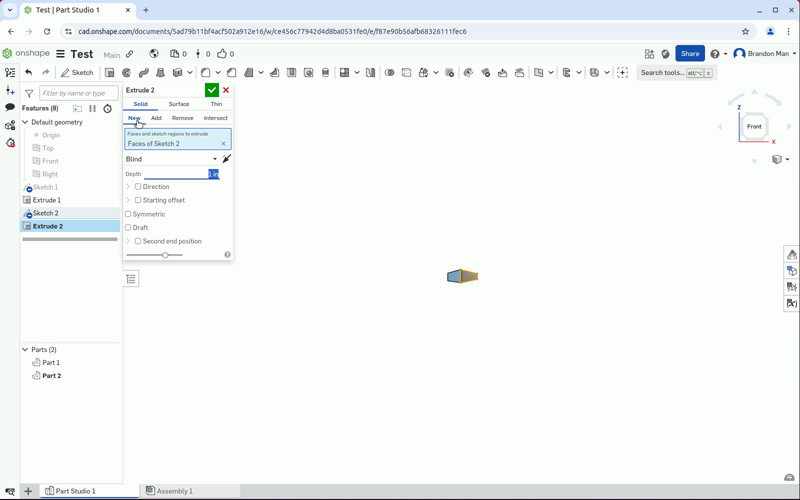
key(enter)
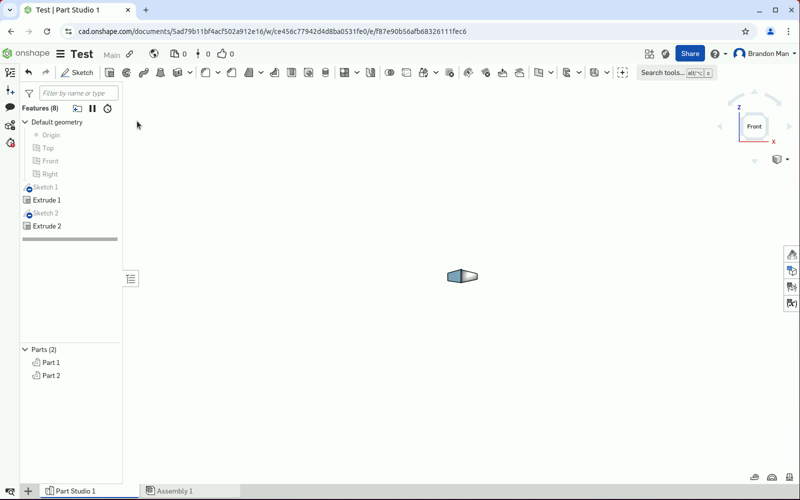
key(shift+h)
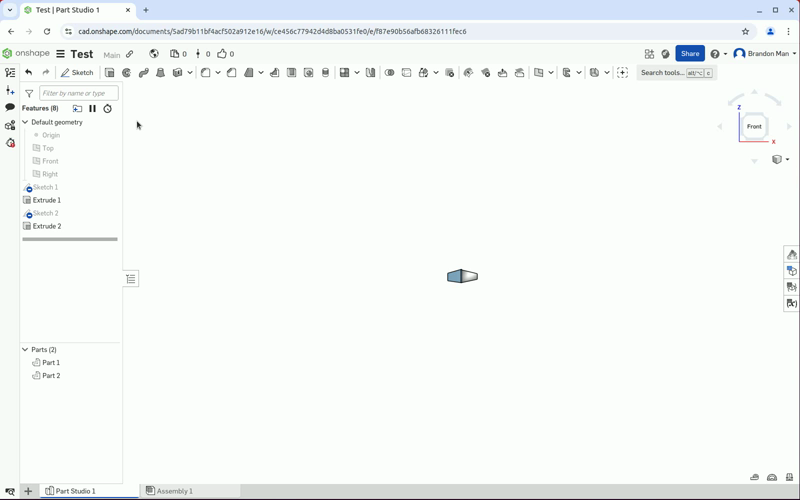
key(shift+h)
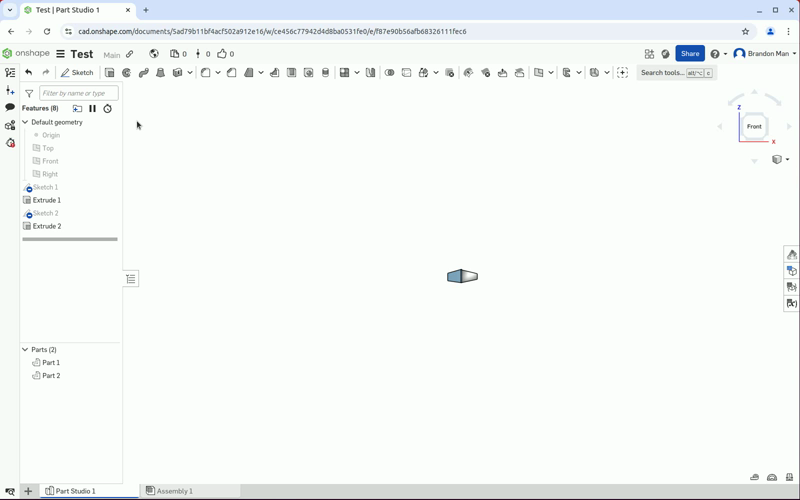
key(shift+7)
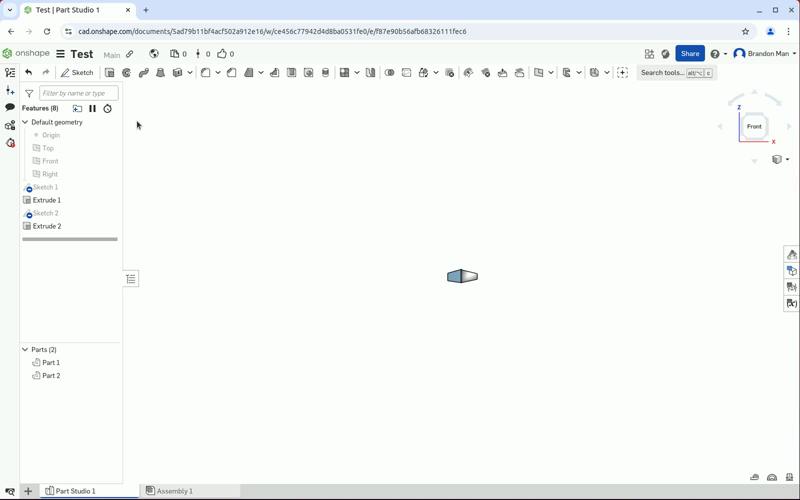
key(left, 2)
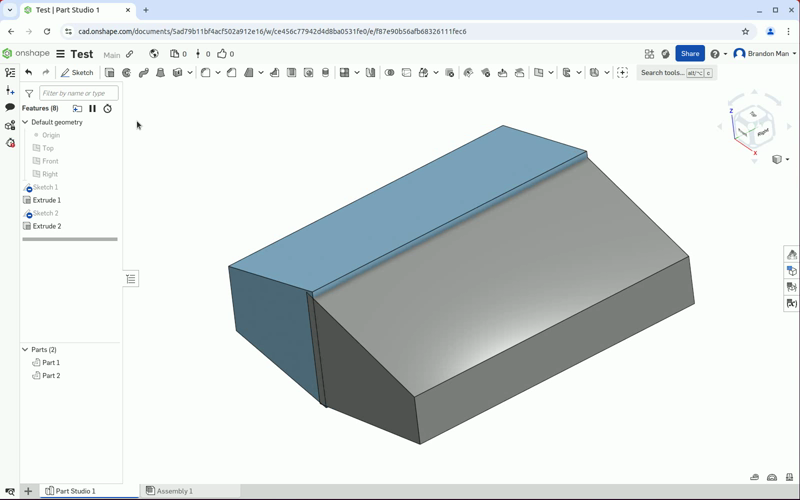
key(down, 2)
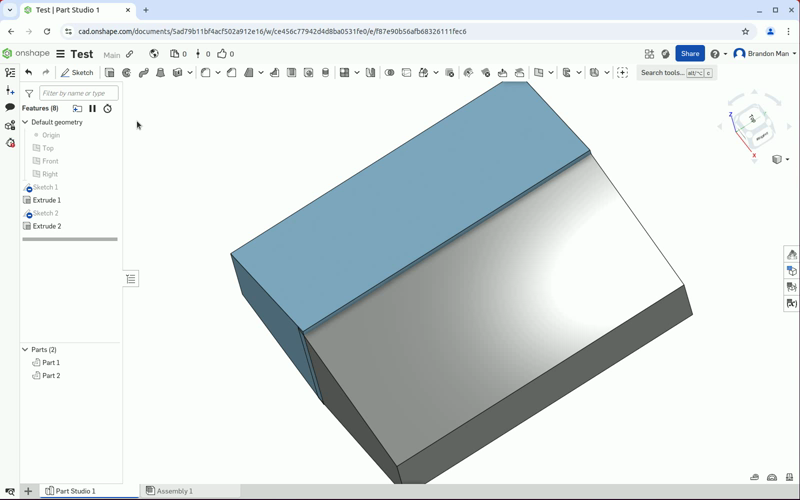
key(up, 2)
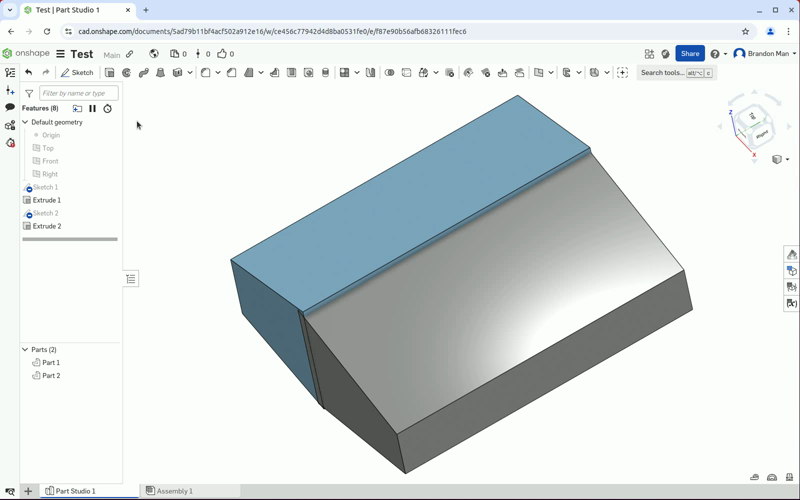
key(right, 2)
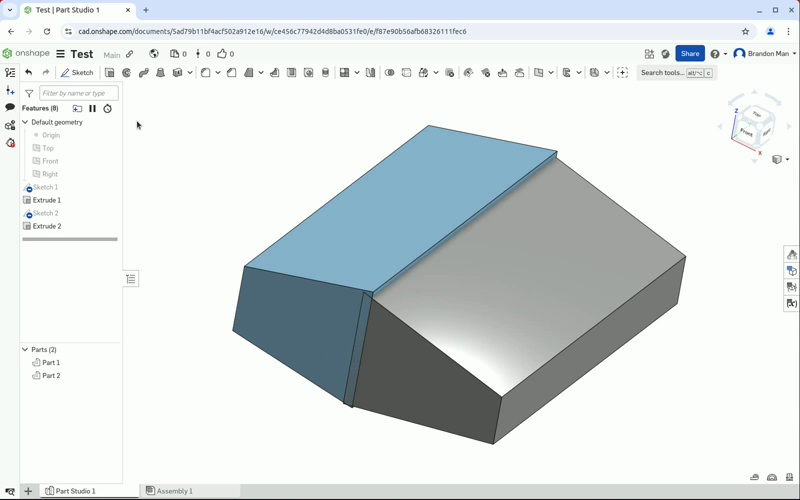
mouse_move(73, 189)
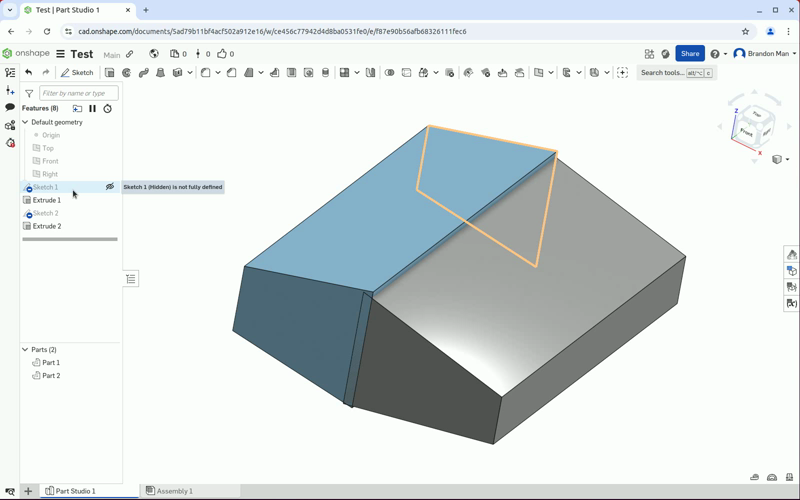
click(73, 189)